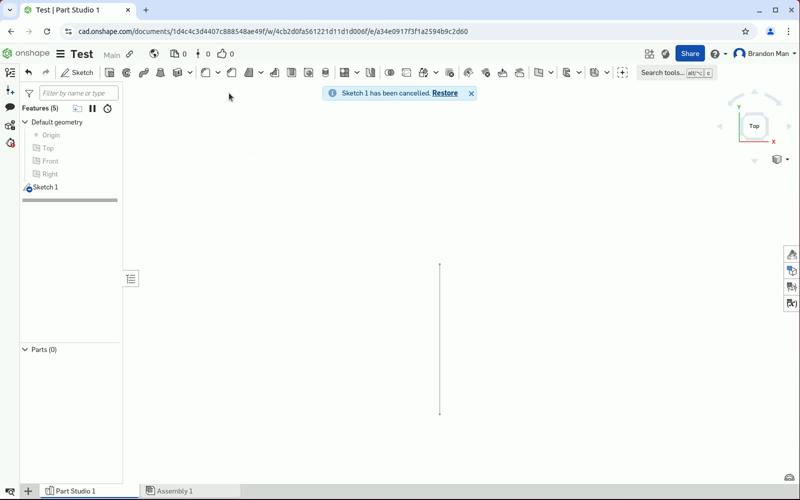
key(shift+h)
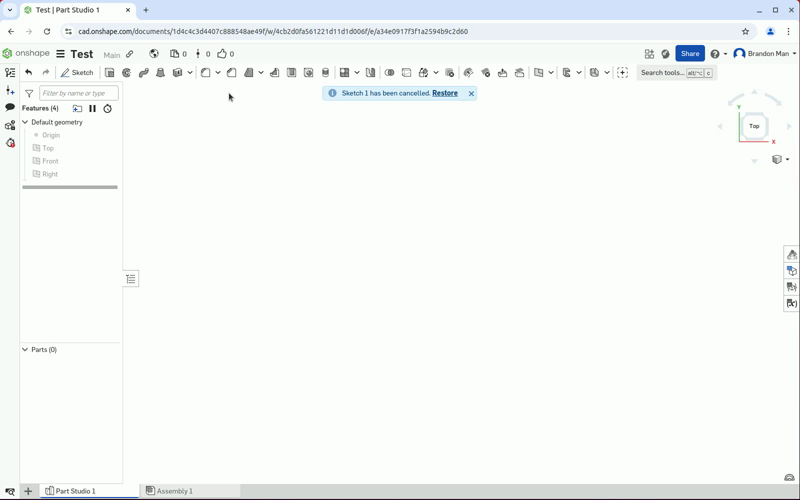
mouse_move(73, 352)
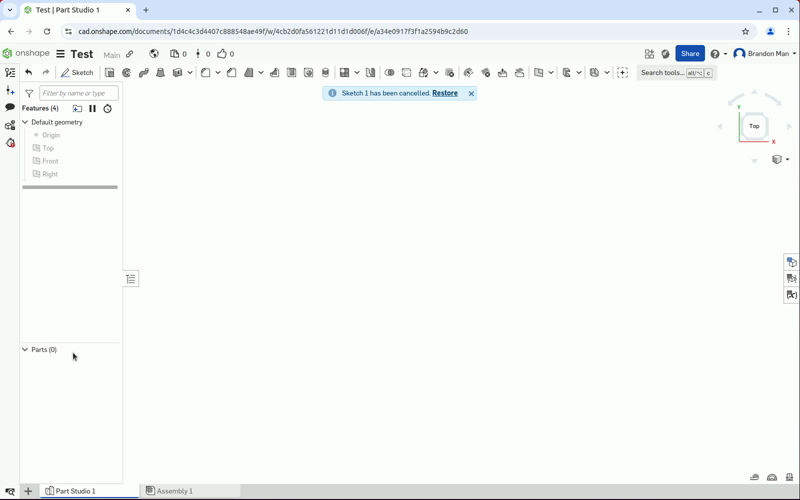
key(y)
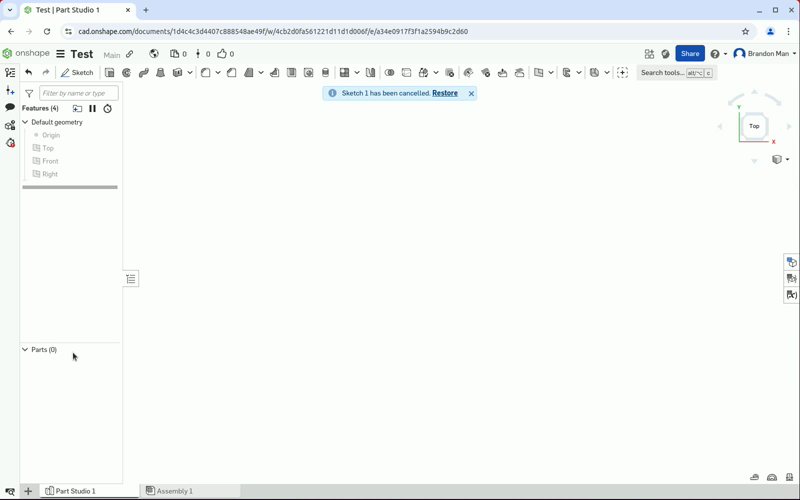
key(shift+p)
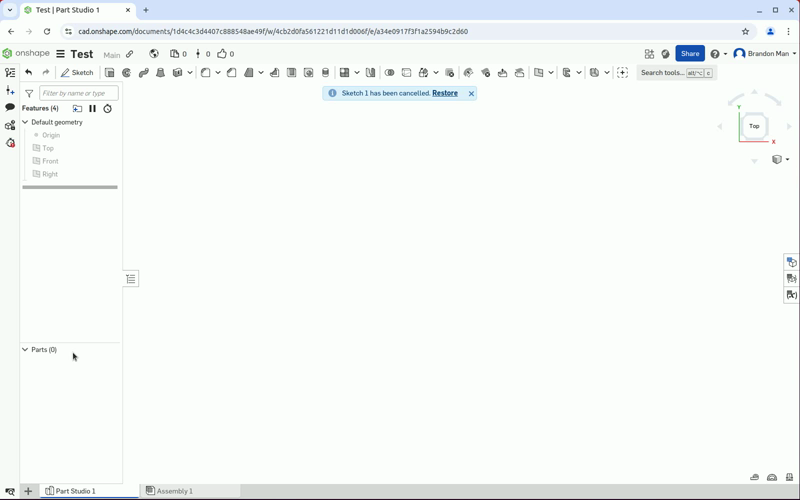
key(space)
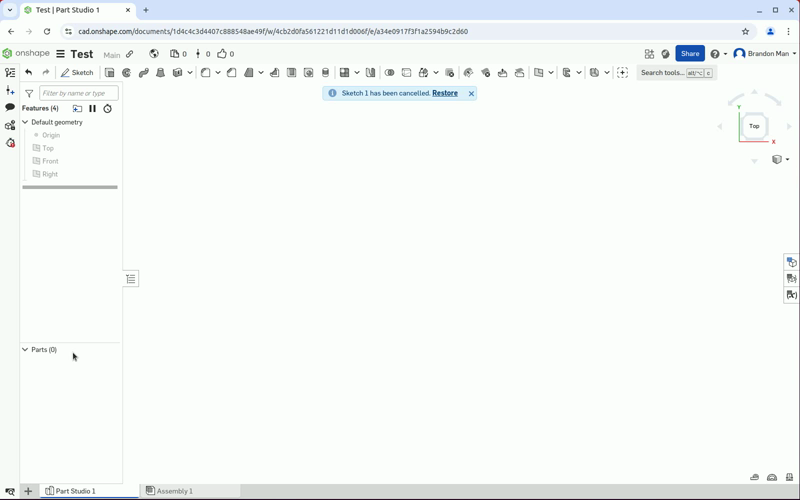
key_down(shift)
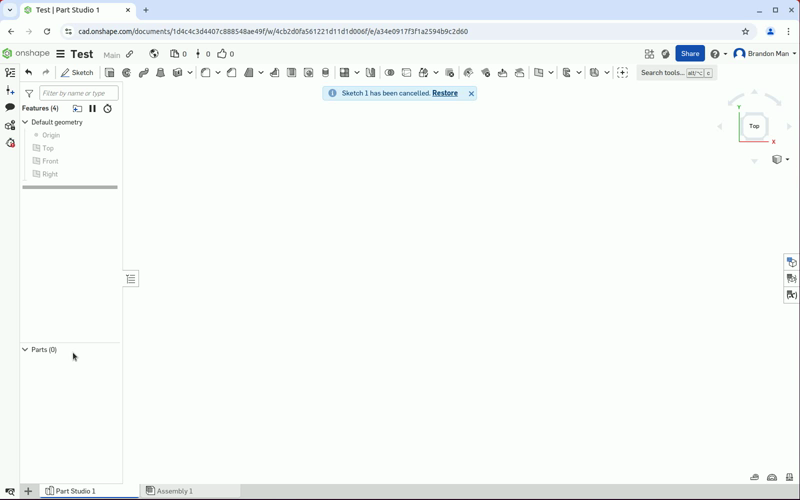
key(up)
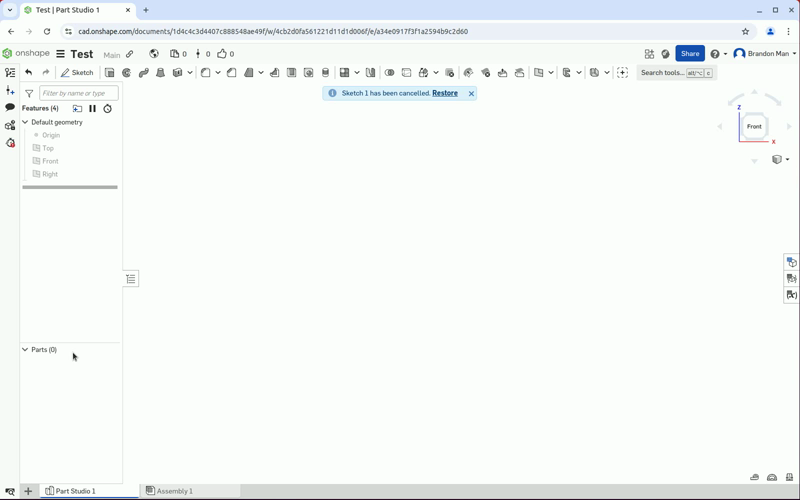
key_up(shift)
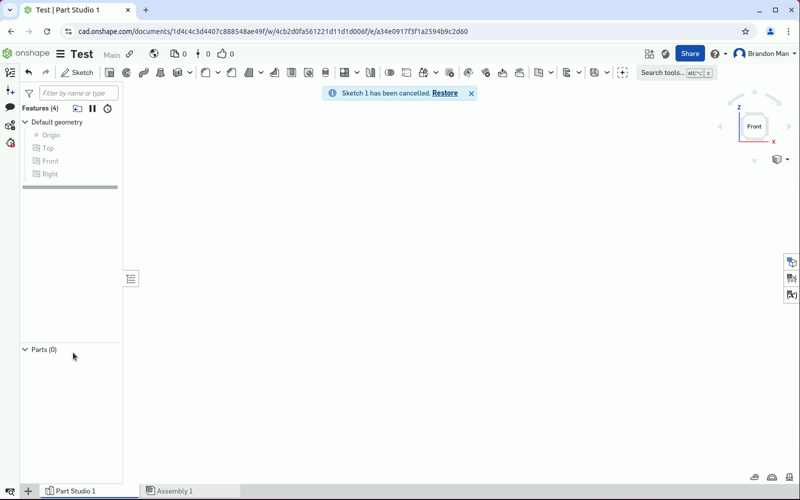
mouse_move(73, 352)
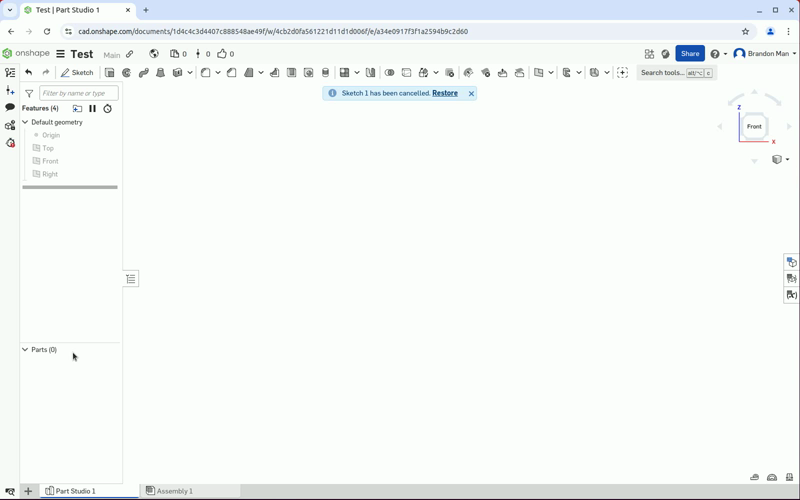
key(shift+y)
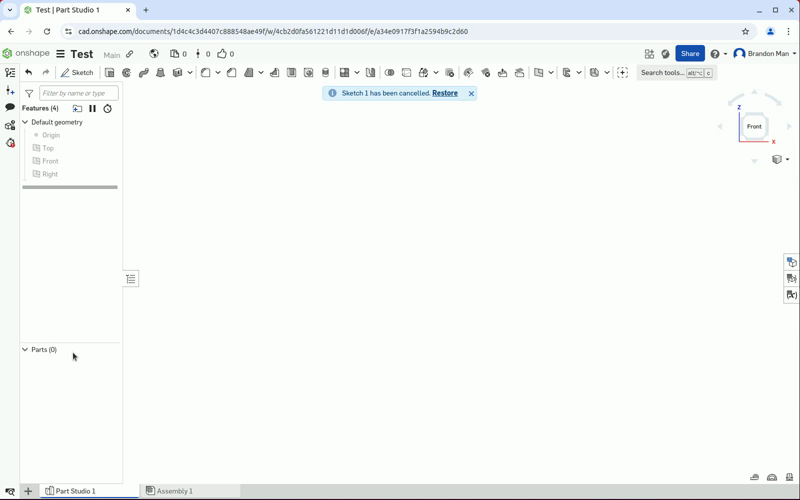
key(shift+s)
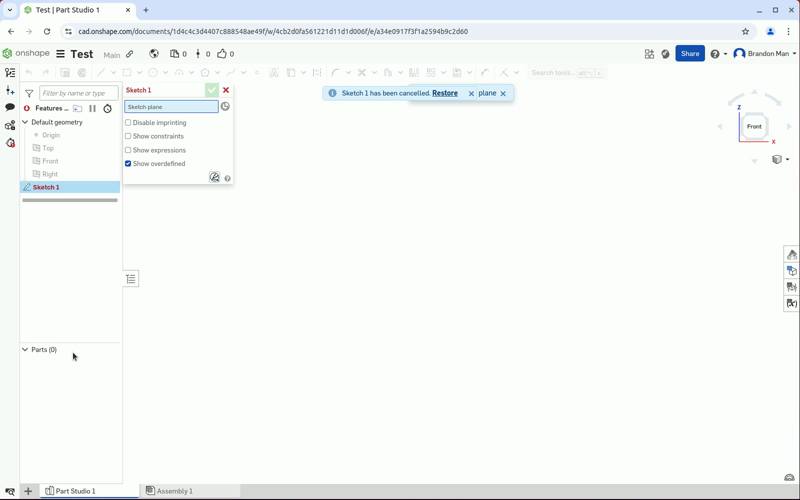
mouse_move(73, 163)
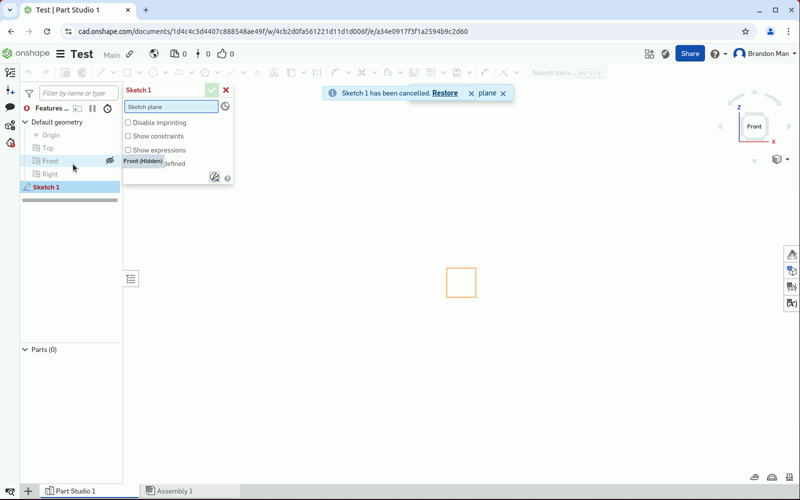
click(73, 163)
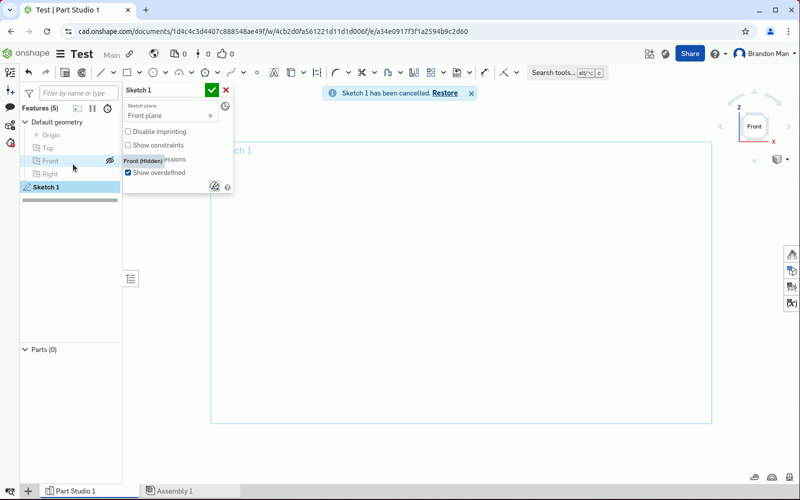
mouse_move(73, 352)
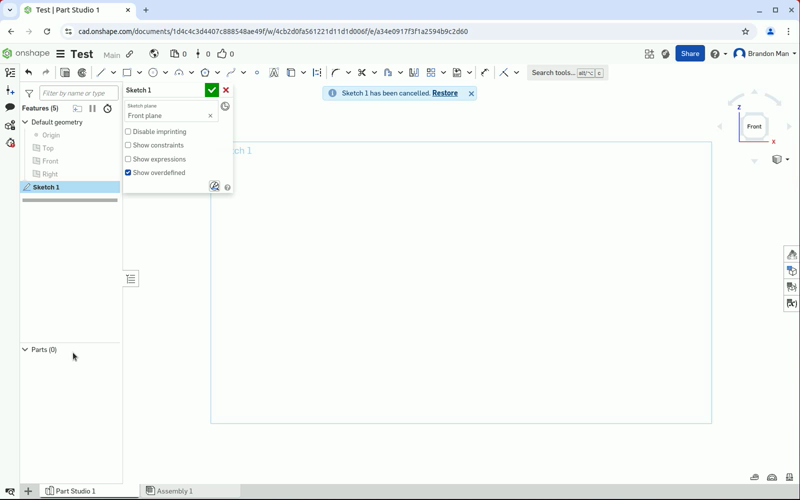
key(y)
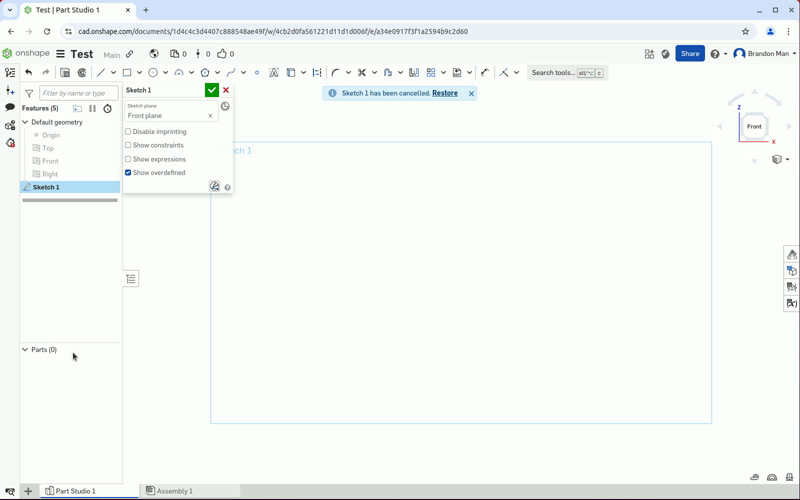
key(l)
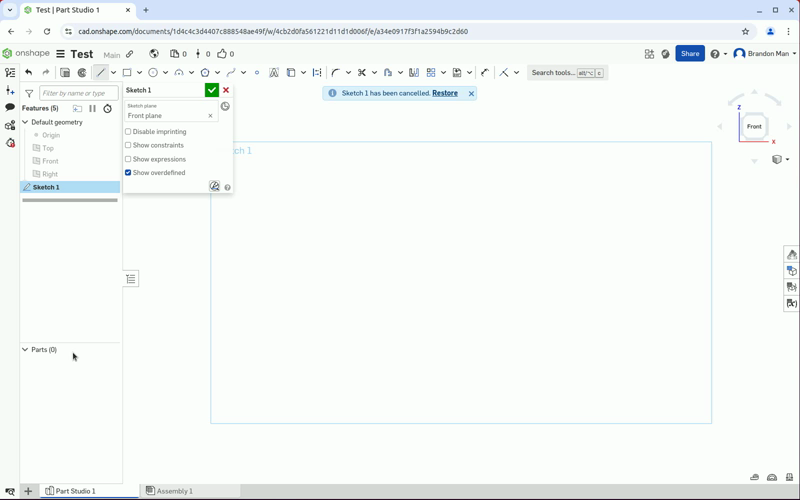
key_down(shift)
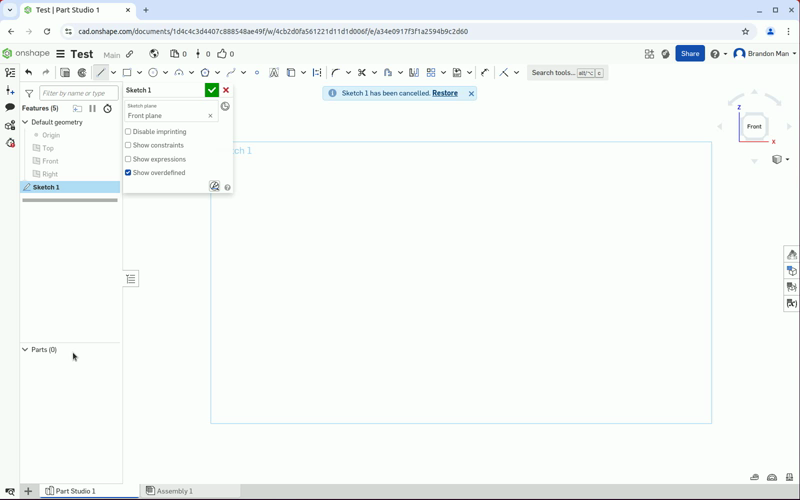
mouse_move(376, 347)
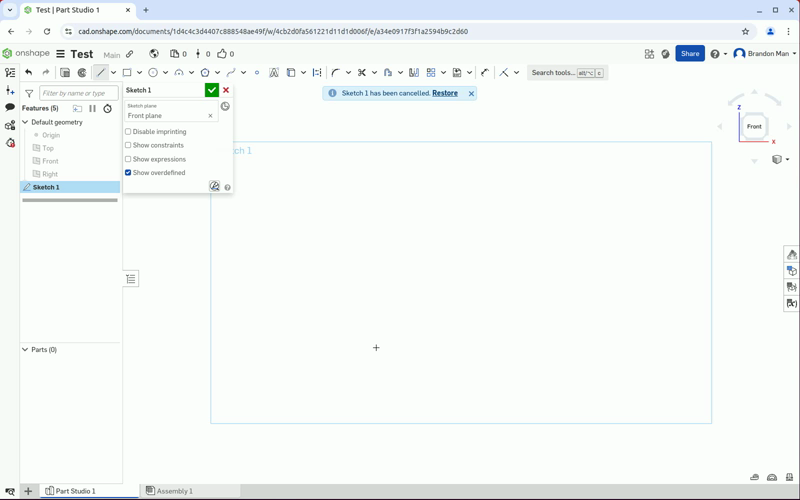
click(376, 347)
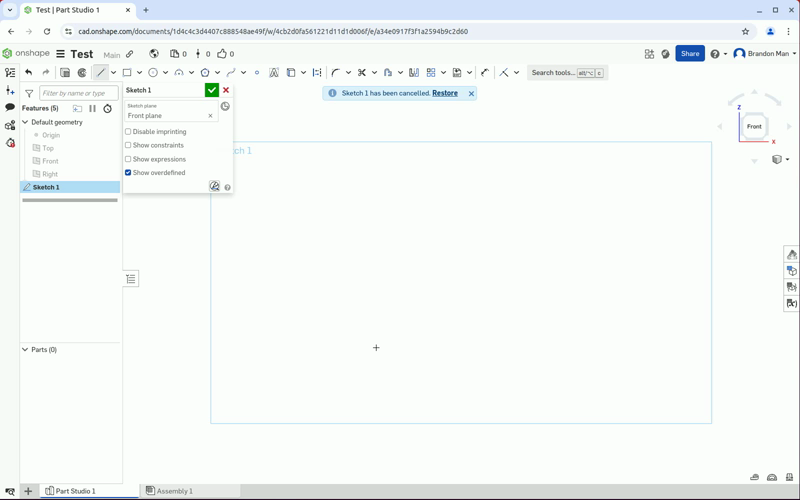
key_up(shift)
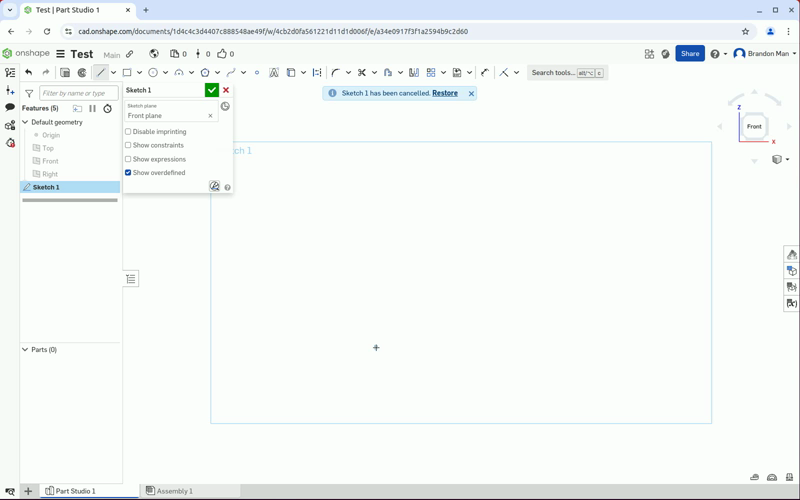
key_down(shift)
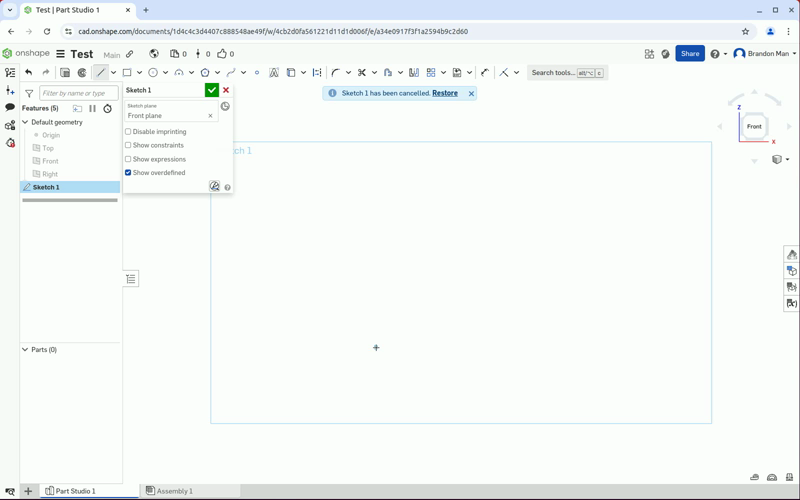
mouse_move(470, 347)
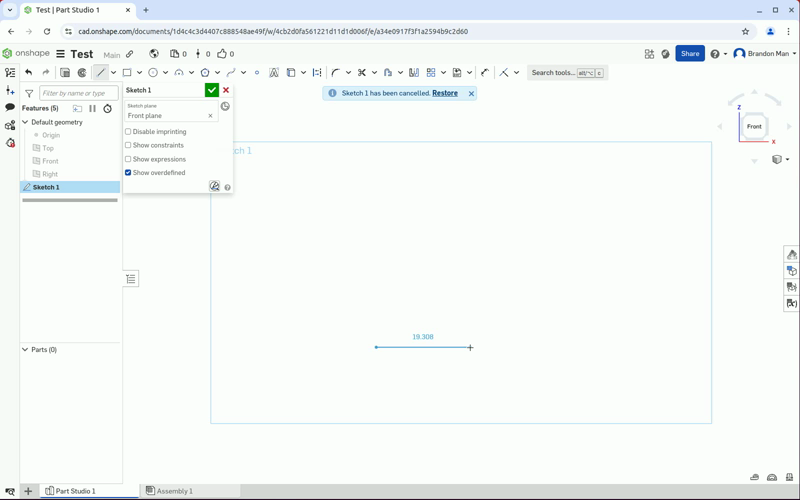
click(470, 347)
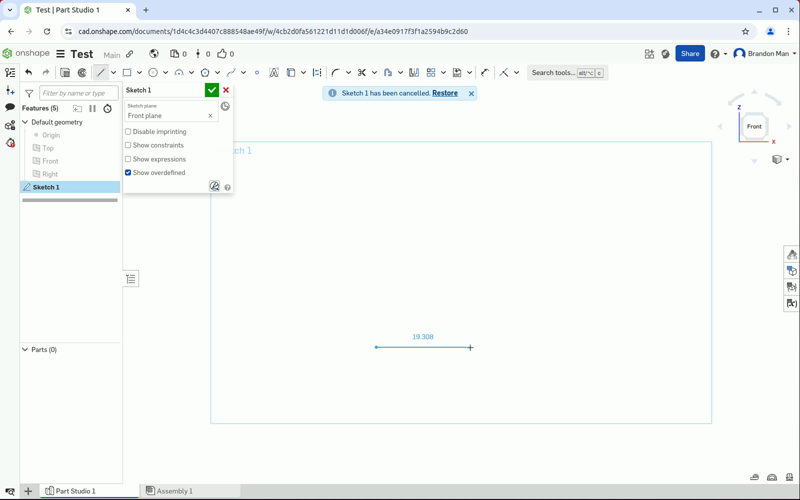
key_up(shift)
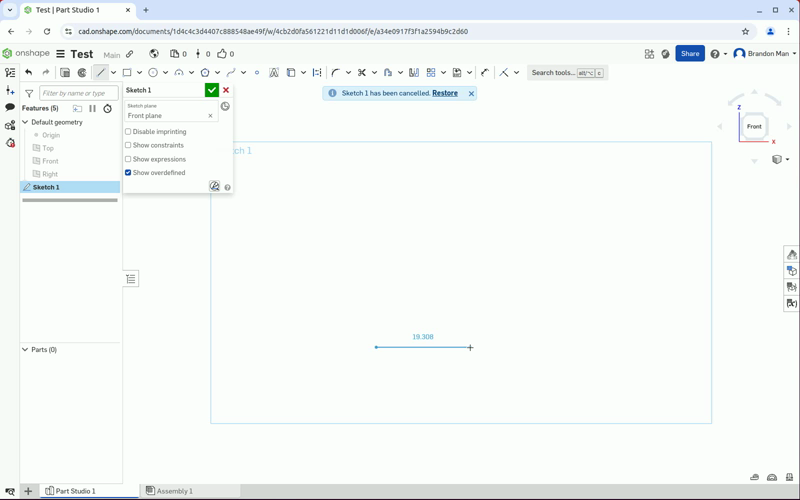
key_down(shift)
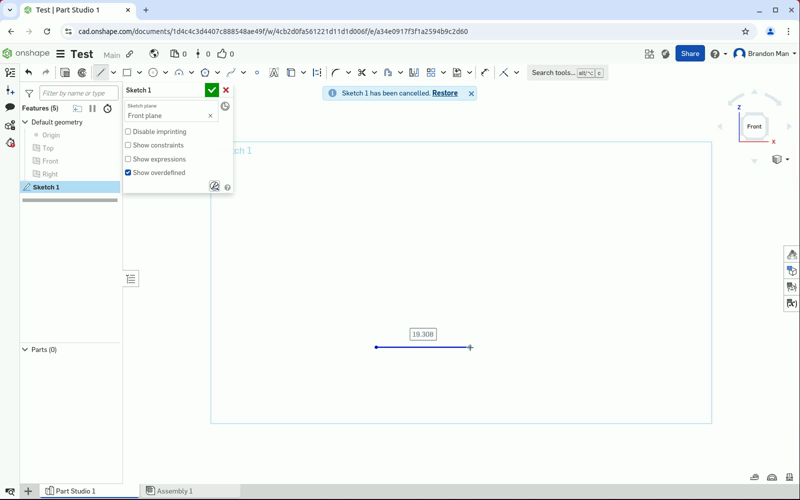
mouse_move(500, 347)
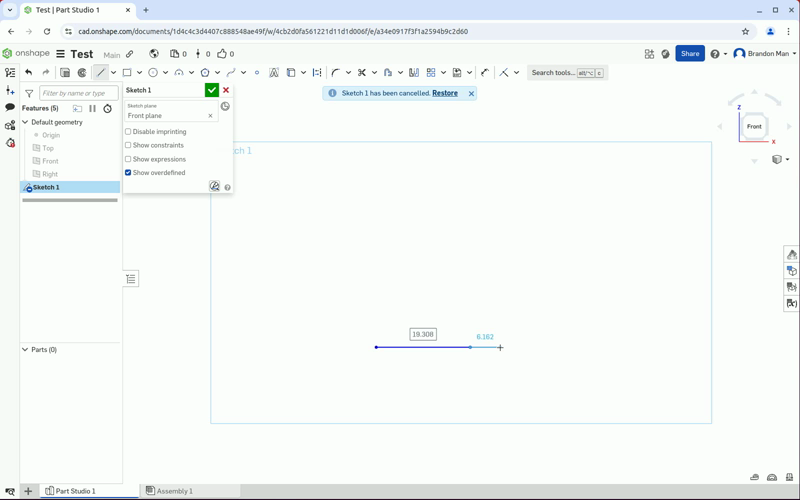
mouse_move(470, 325)
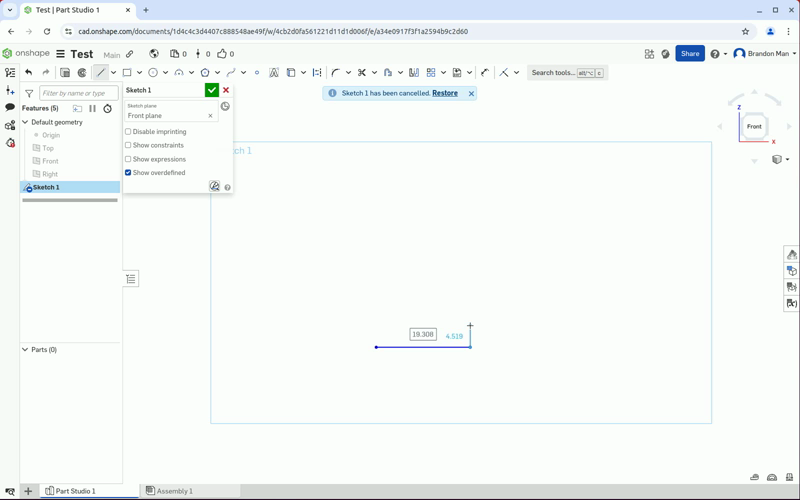
click(470, 325)
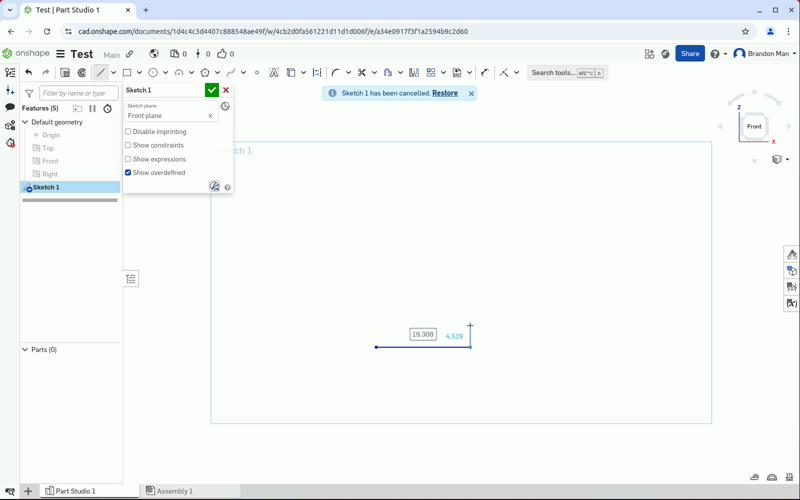
key_up(shift)
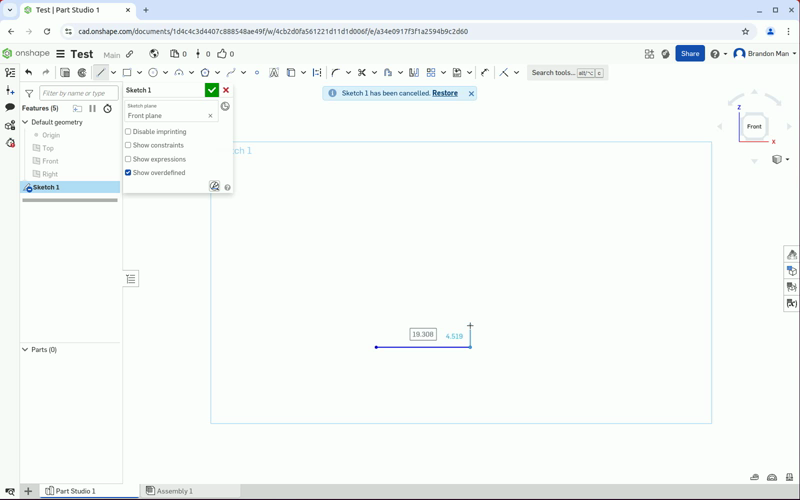
key(esc)
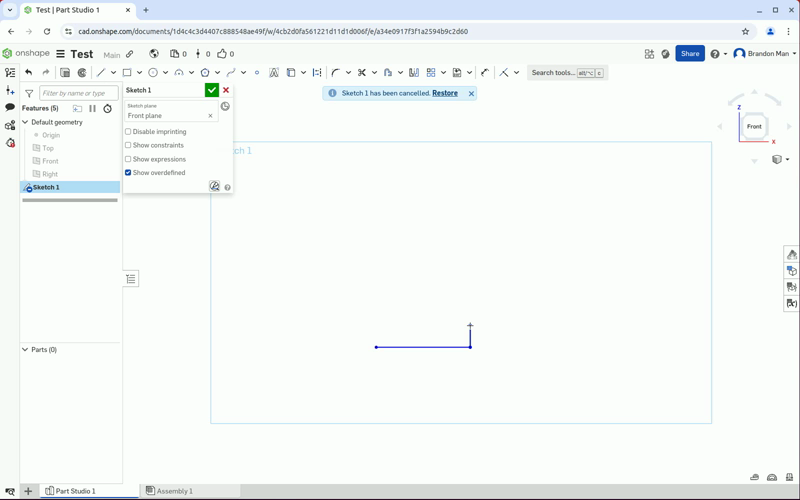
key(a)
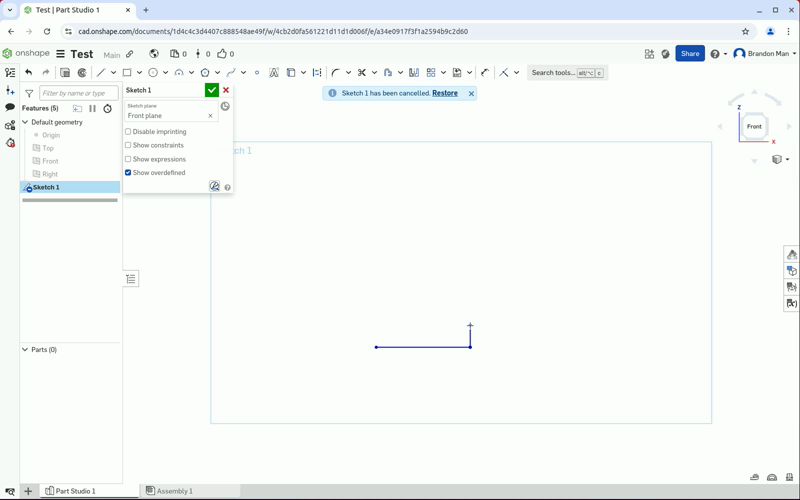
mouse_move(470, 325)
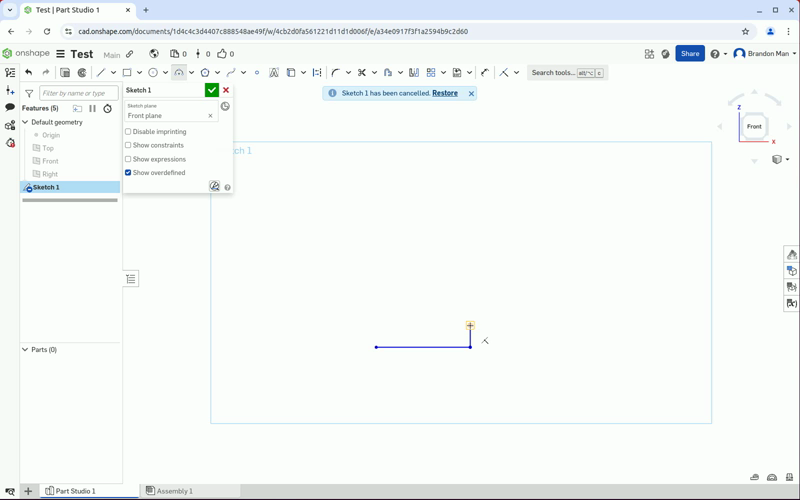
click(470, 325)
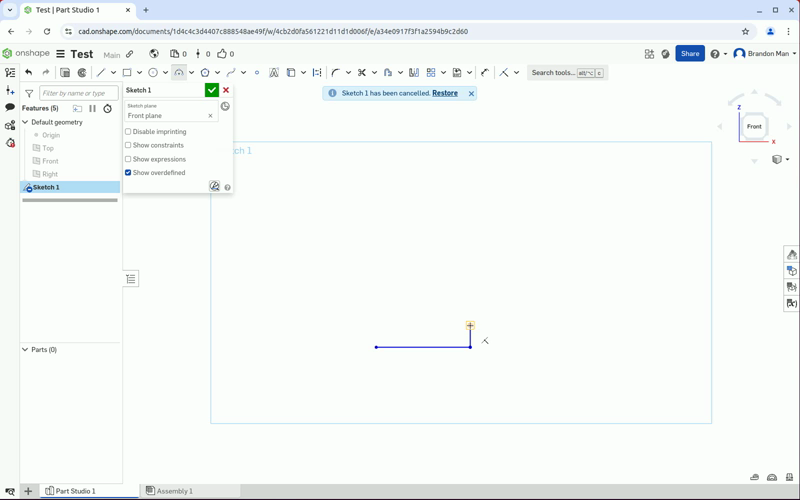
key_down(shift)
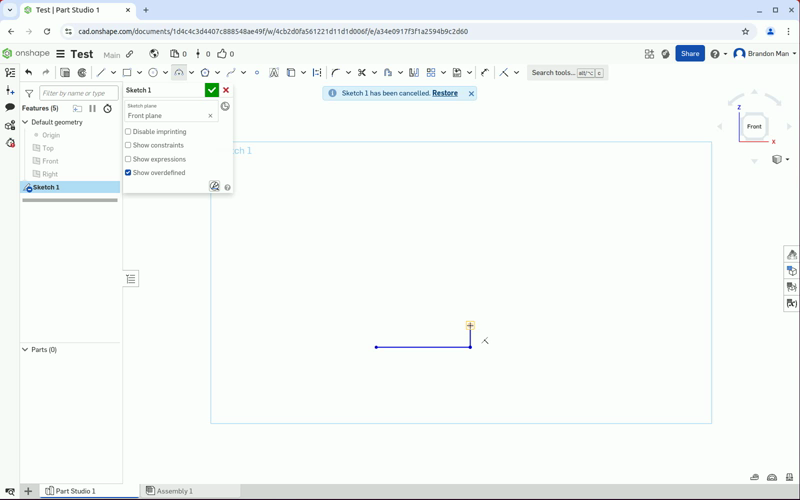
mouse_move(470, 241)
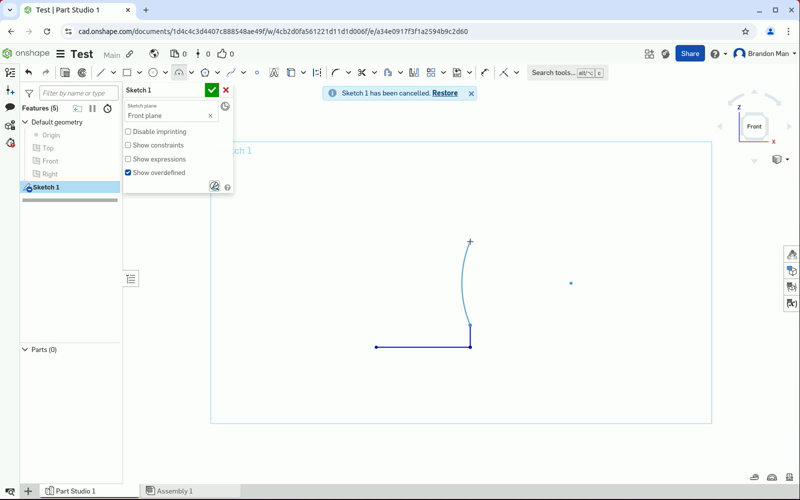
click(470, 241)
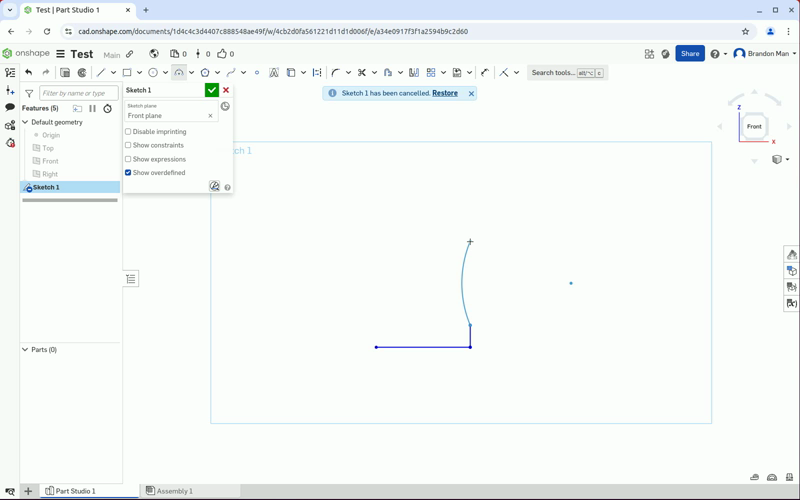
mouse_move(401, 283)
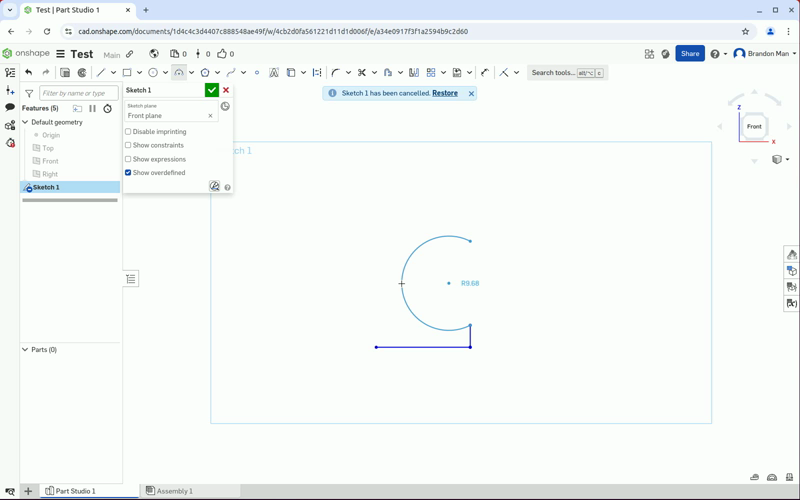
click(401, 283)
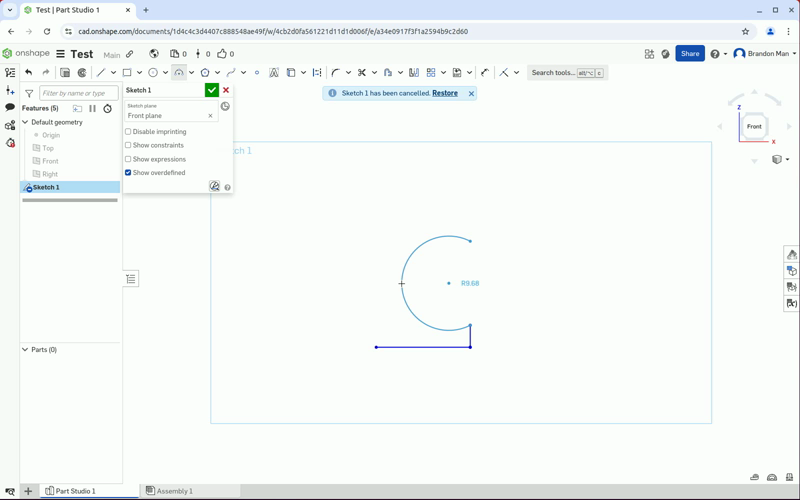
key_up(shift)
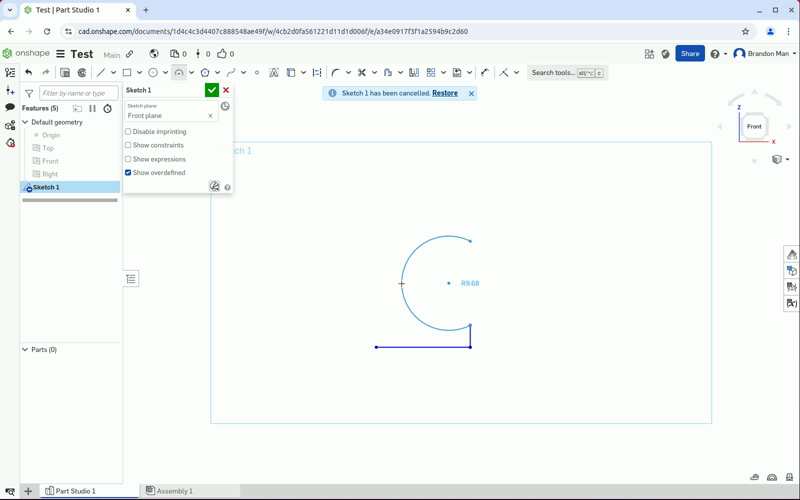
key(esc)
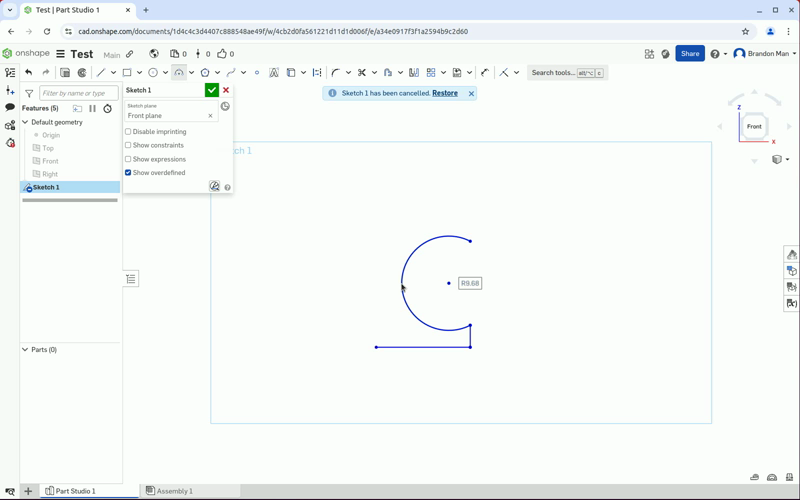
key(l)
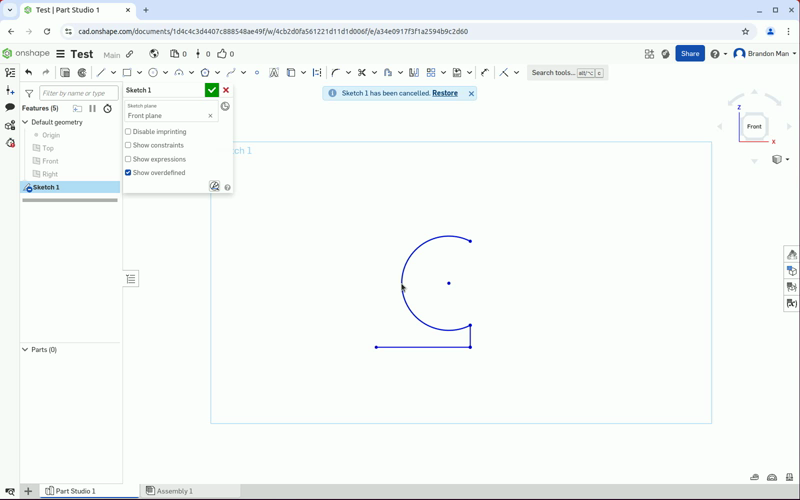
mouse_move(470, 241)
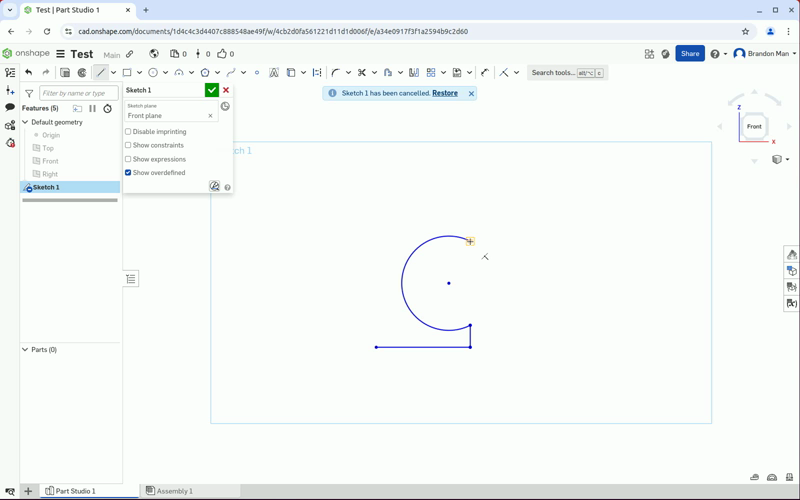
click(470, 241)
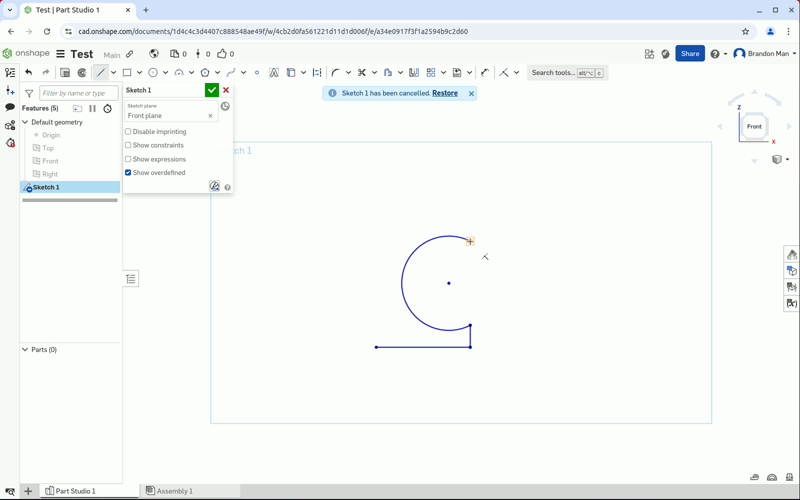
key_down(shift)
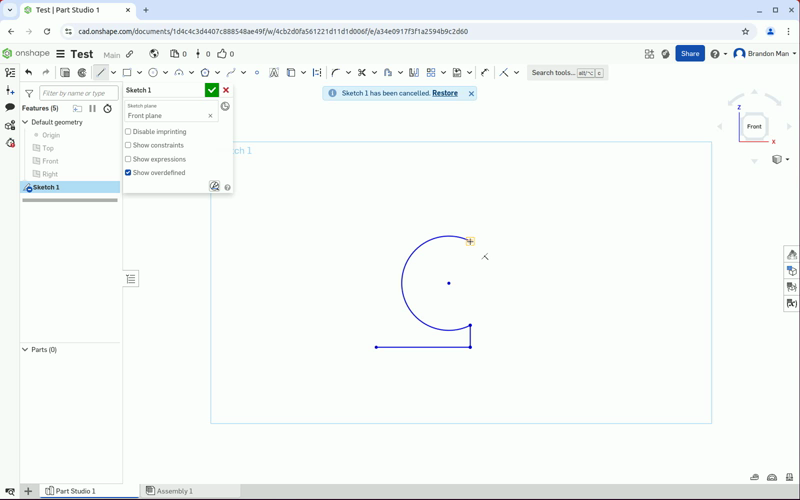
mouse_move(500, 241)
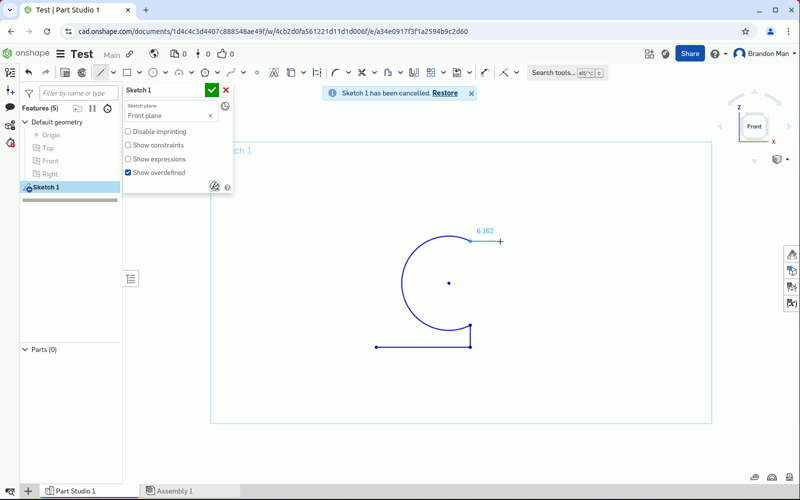
mouse_move(470, 196)
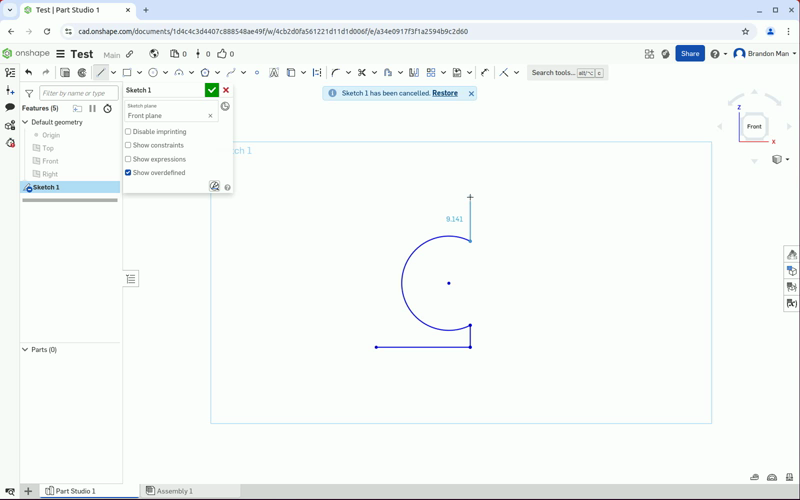
click(470, 196)
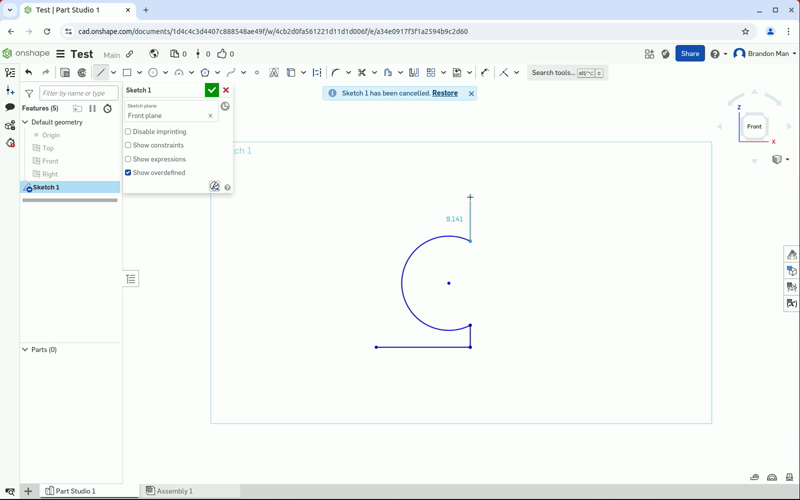
key_up(shift)
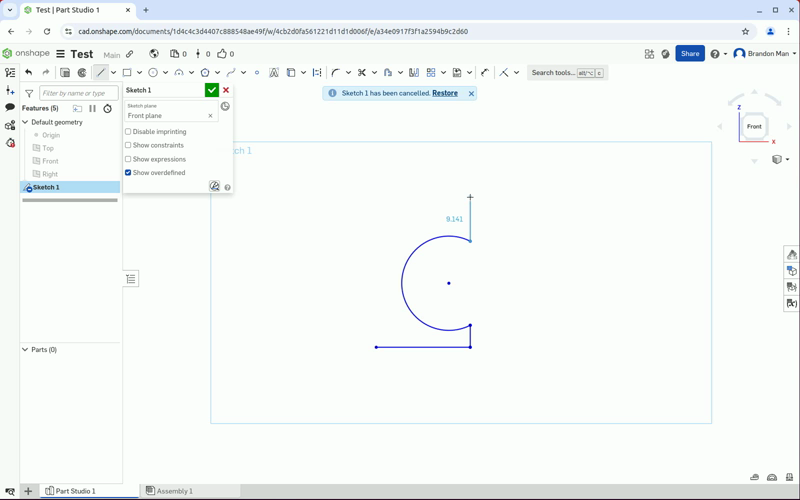
key_down(shift)
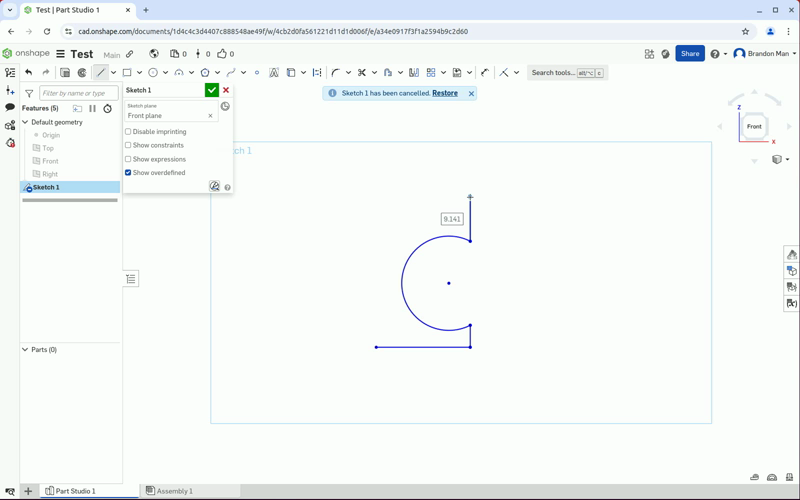
mouse_move(376, 196)
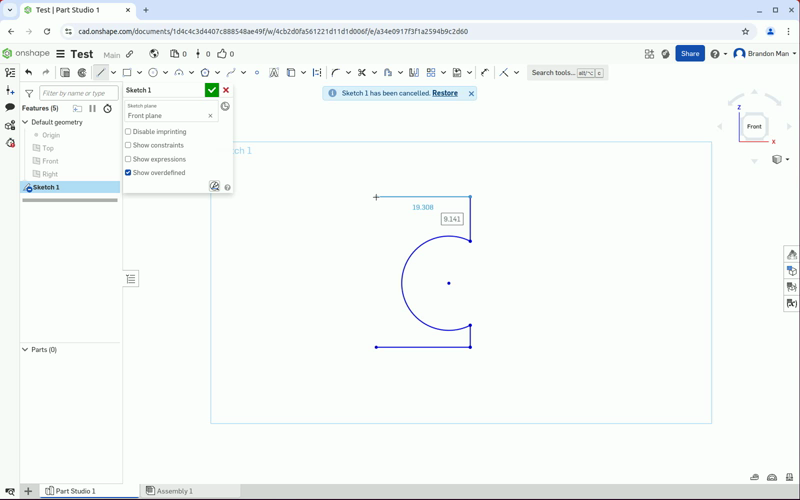
click(376, 196)
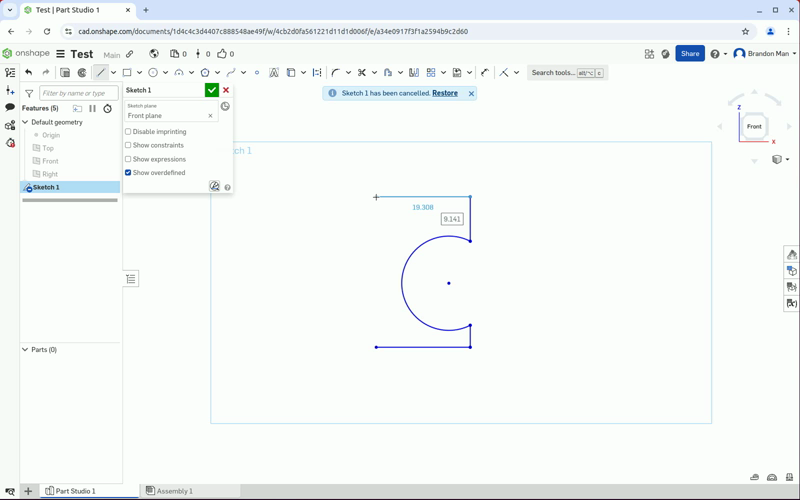
key_up(shift)
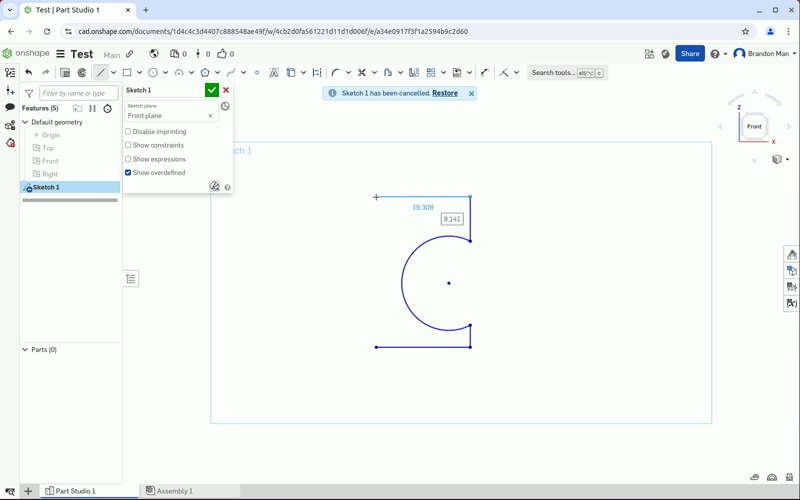
key_down(shift)
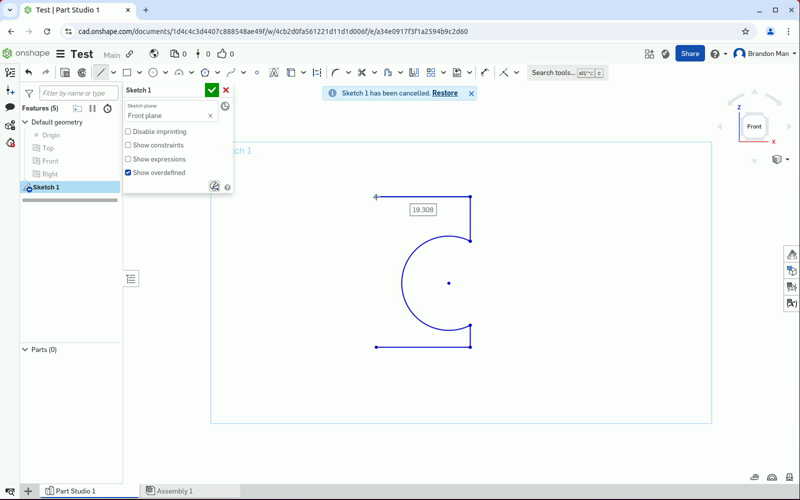
mouse_move(376, 347)
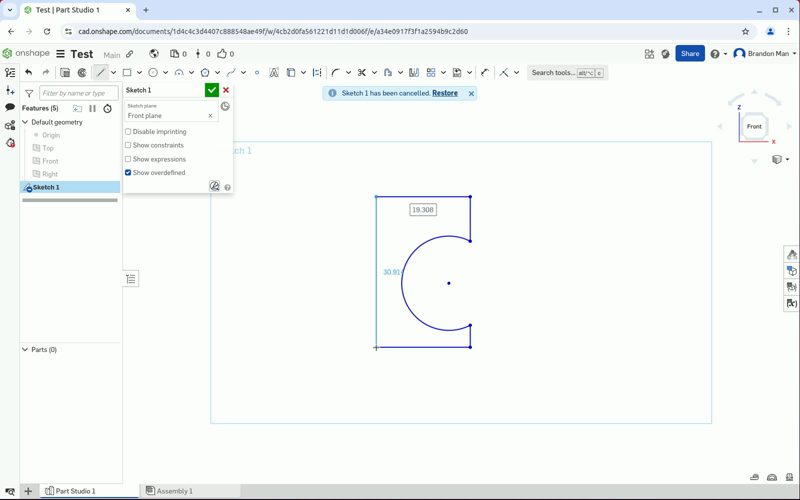
key_up(shift)
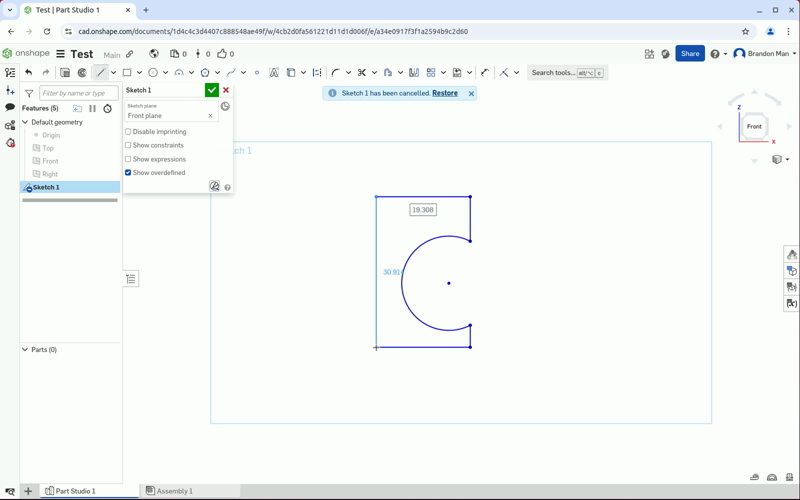
click(376, 347)
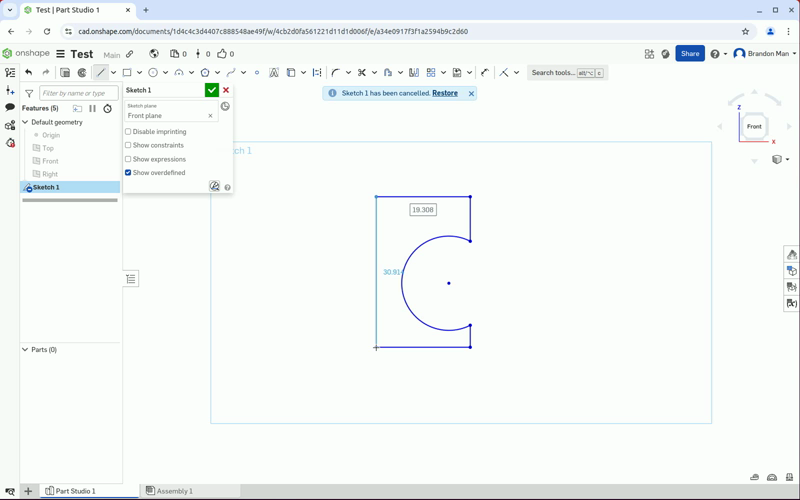
key(esc)
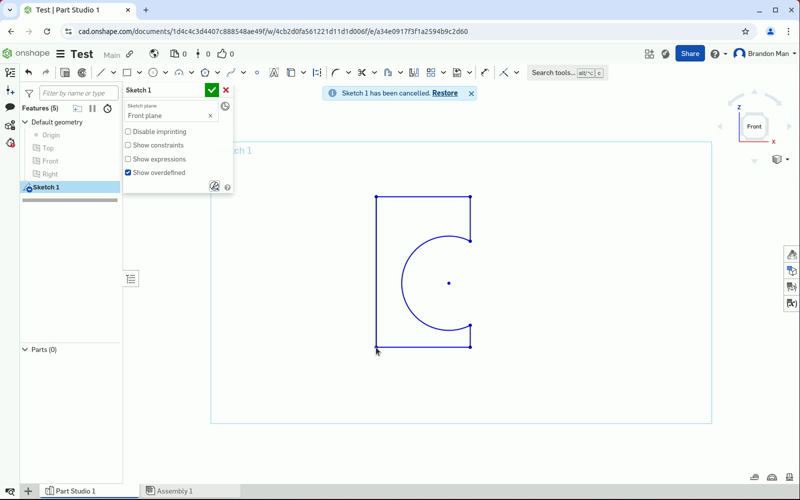
mouse_move(421, 222)
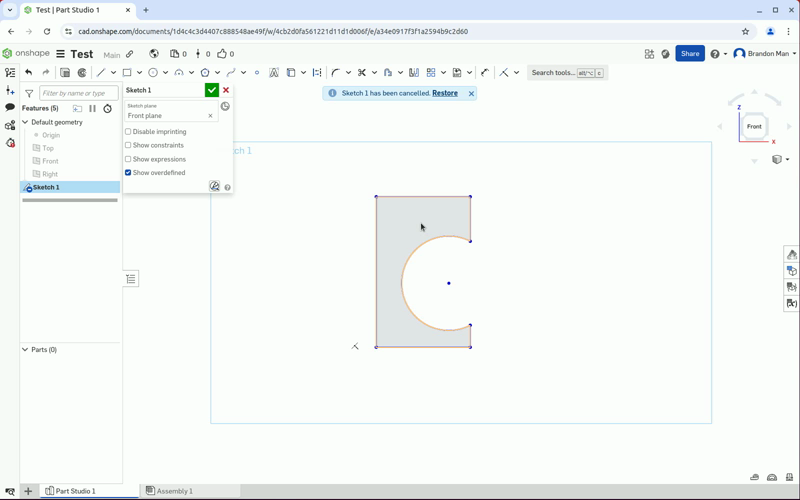
click(421, 222)
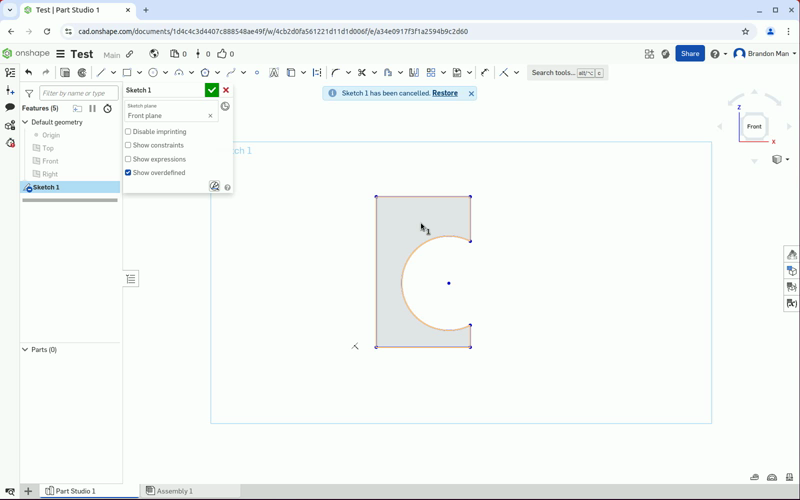
mouse_move(73, 352)
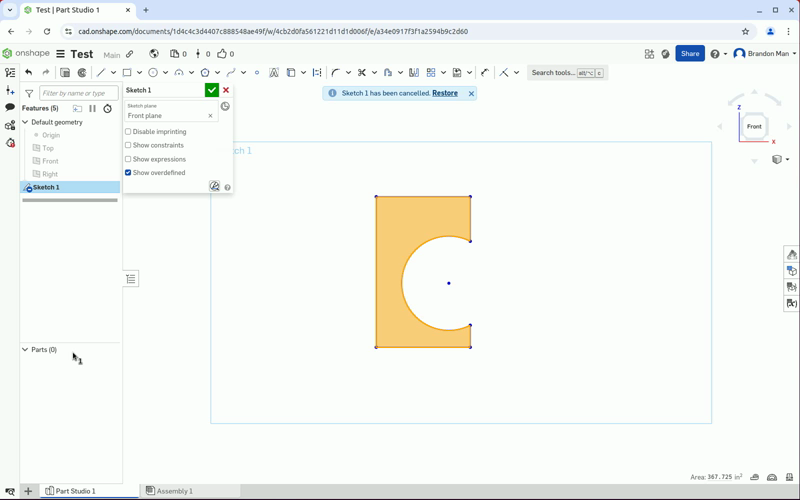
key(shift+y)
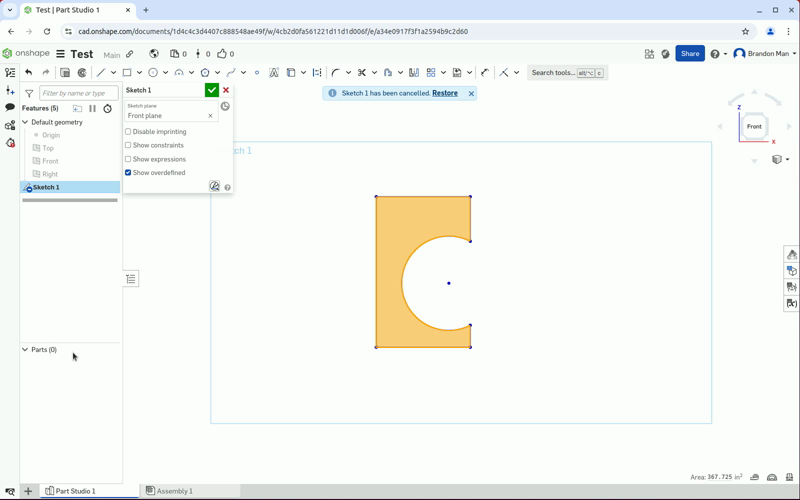
key(shift+e)
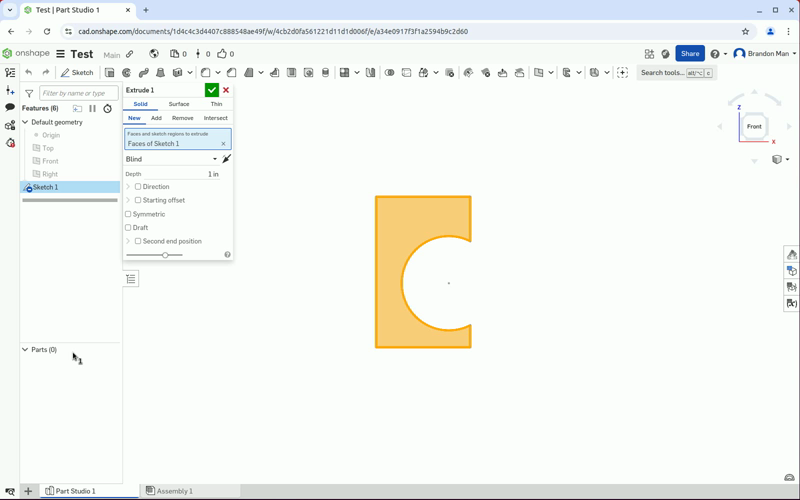
mouse_move(143, 106)
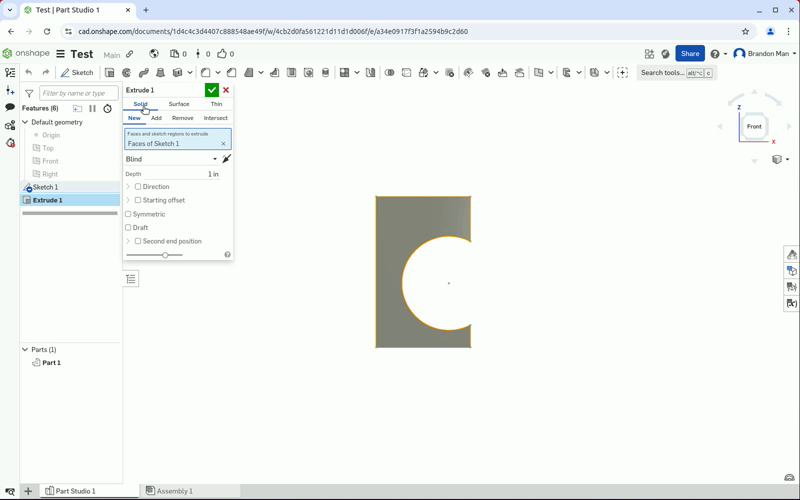
click(143, 106)
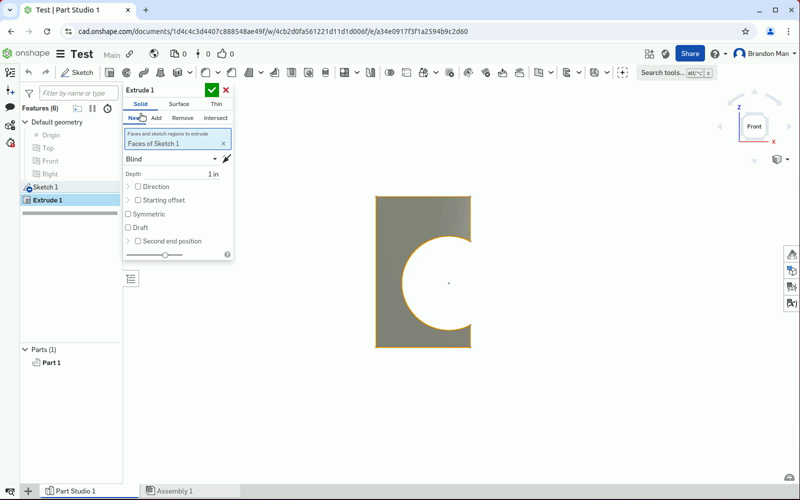
mouse_move(137, 120)
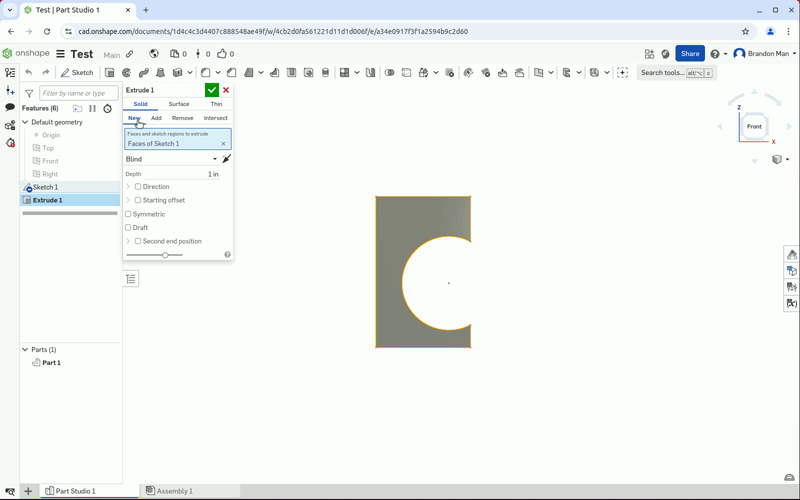
click(137, 120)
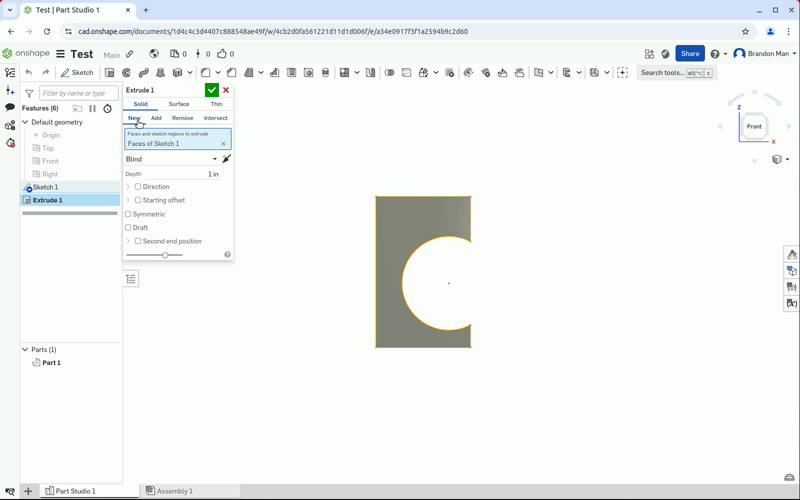
key(tab, 4)
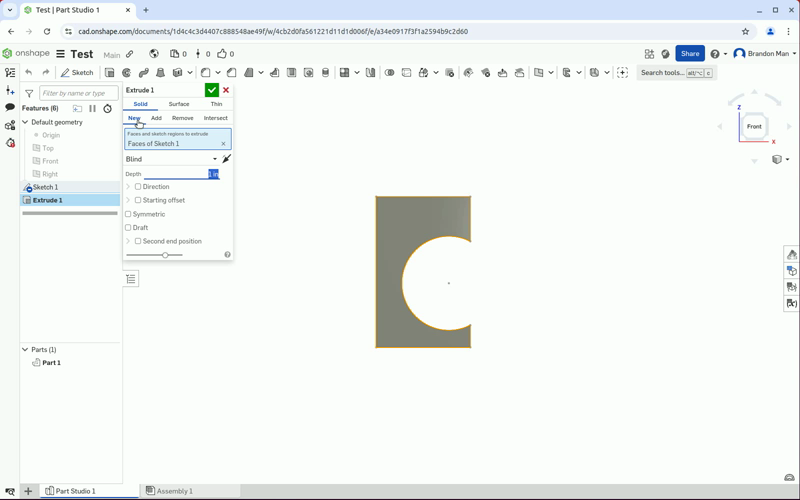
text(23.108)
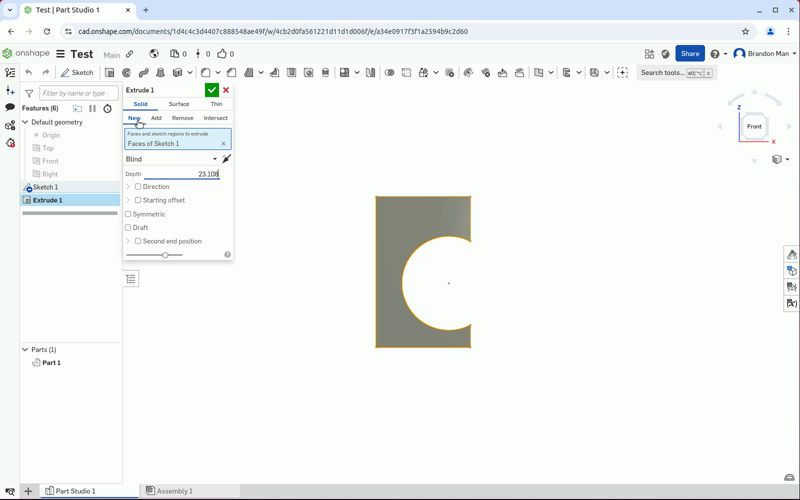
key(enter)
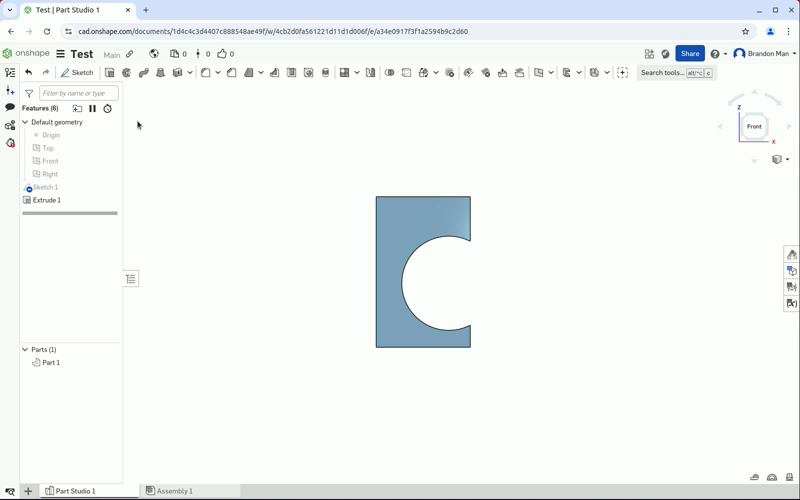
key(shift+h)
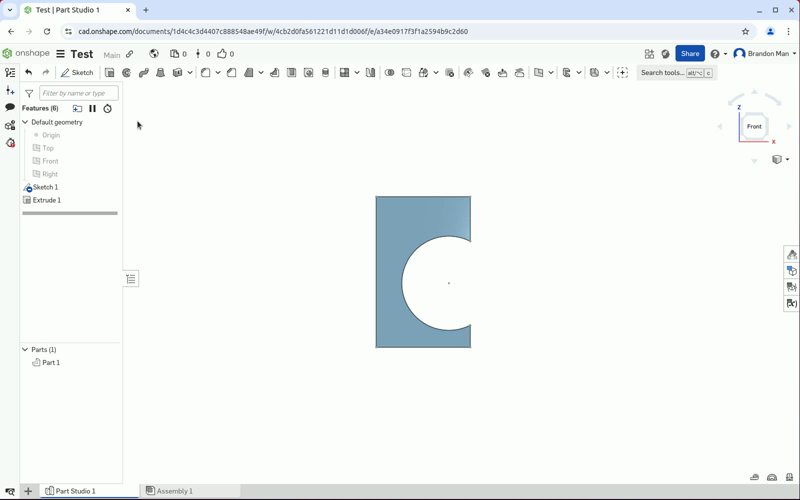
key(shift+h)
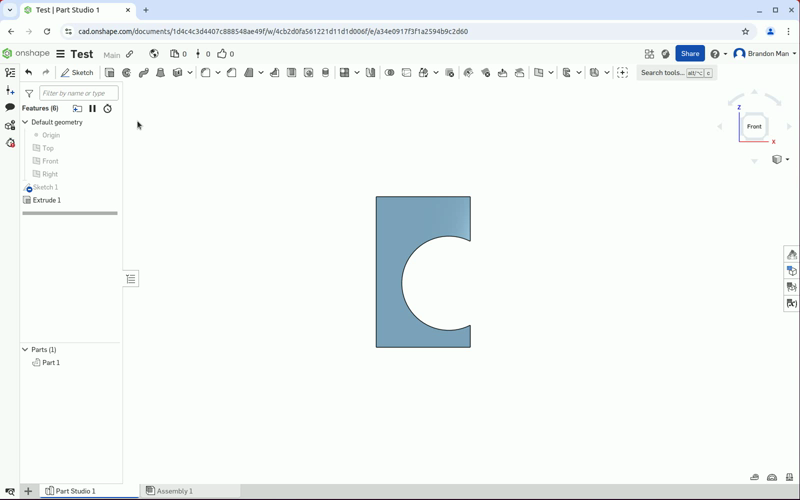
mouse_move(73, 189)
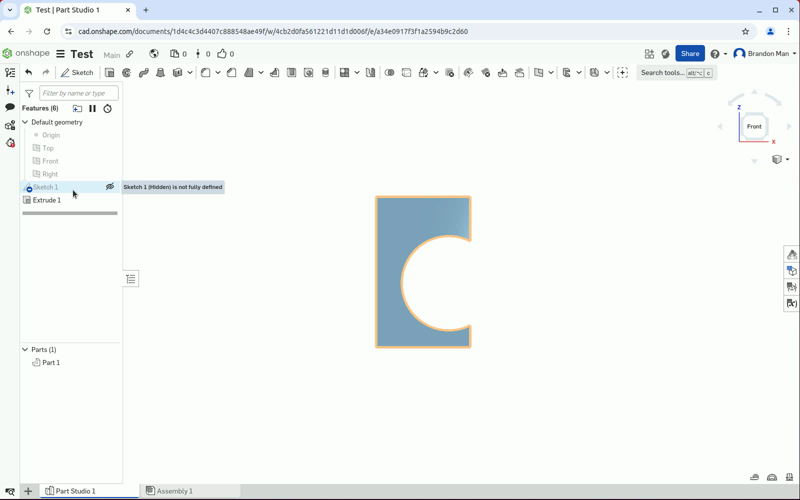
click(73, 189)
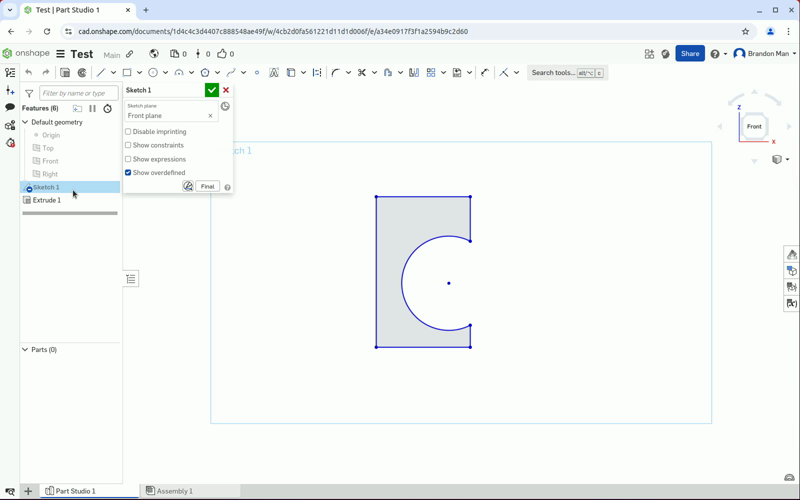
mouse_move(229, 92)
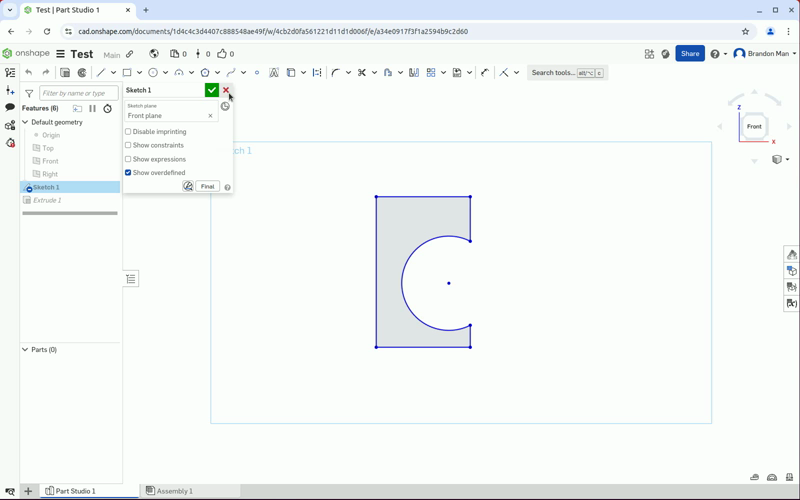
click(229, 92)
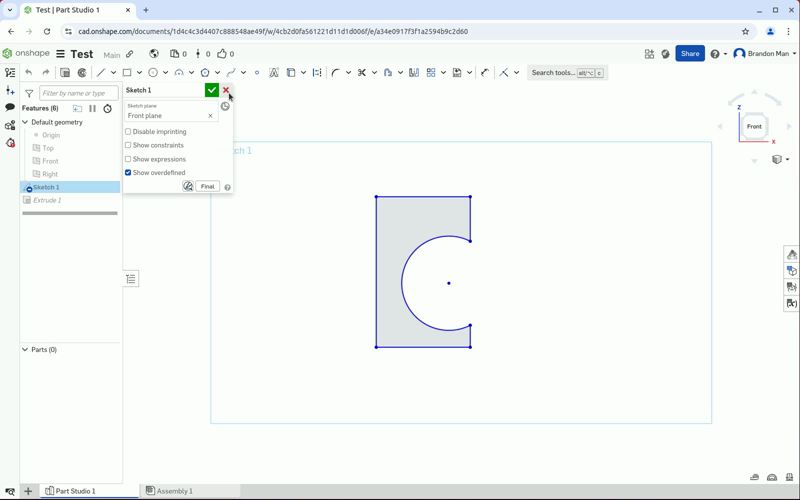
key(shift+s)
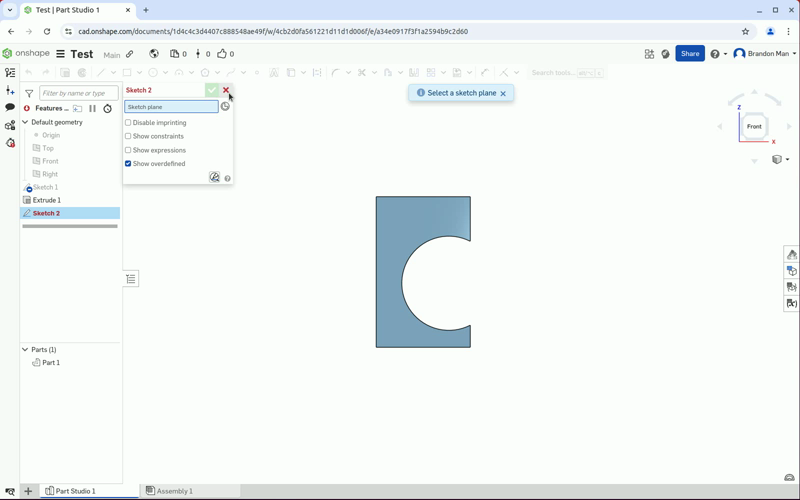
mouse_move(73, 163)
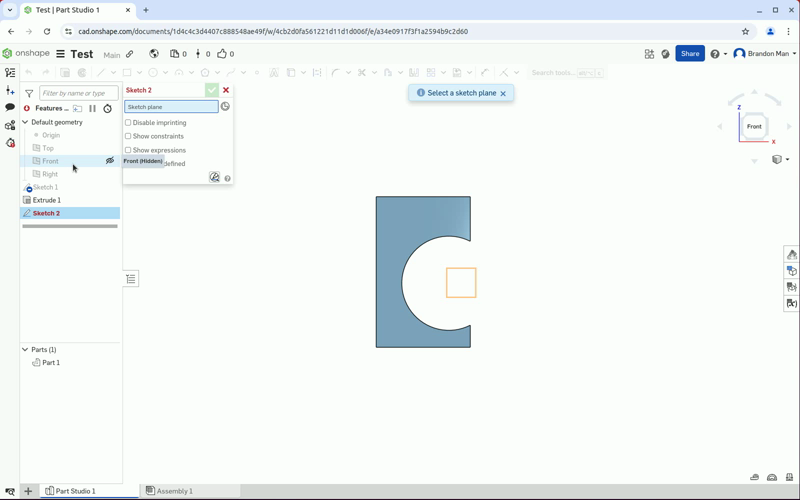
click(73, 163)
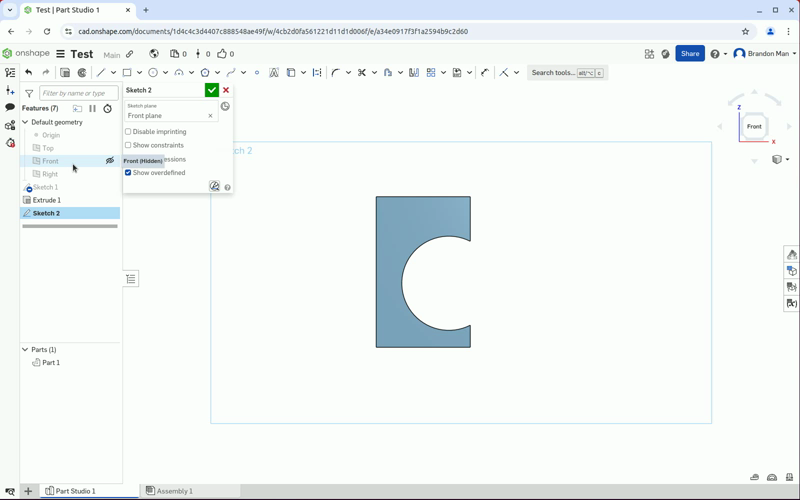
mouse_move(73, 352)
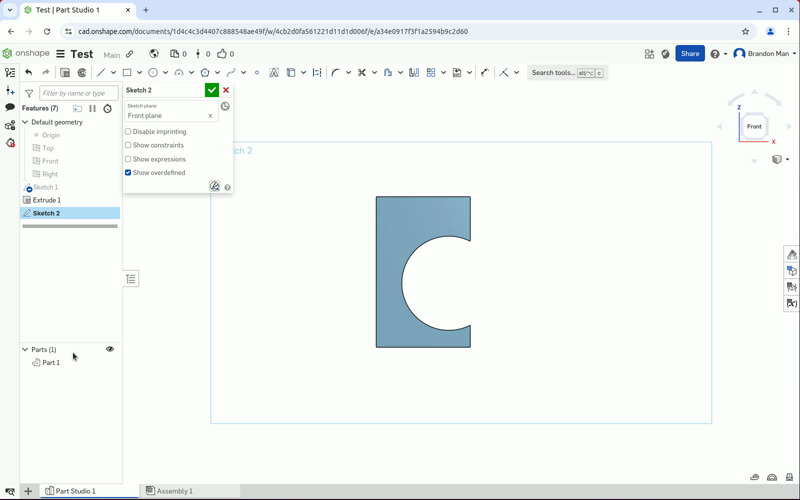
key(y)
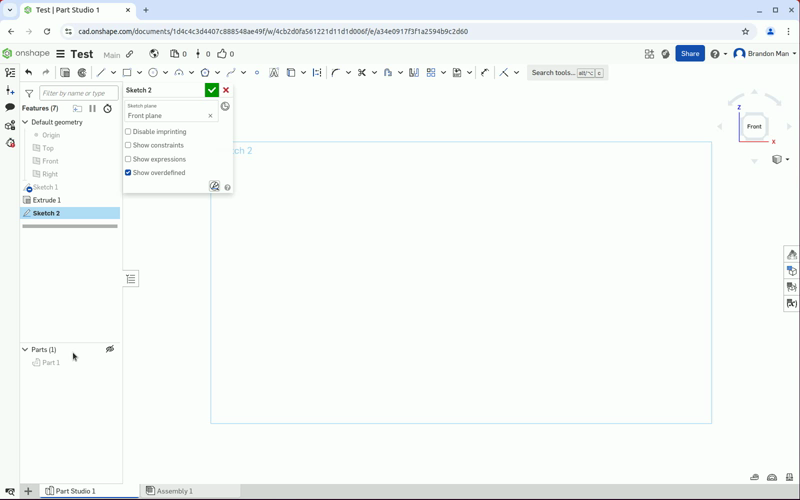
key(l)
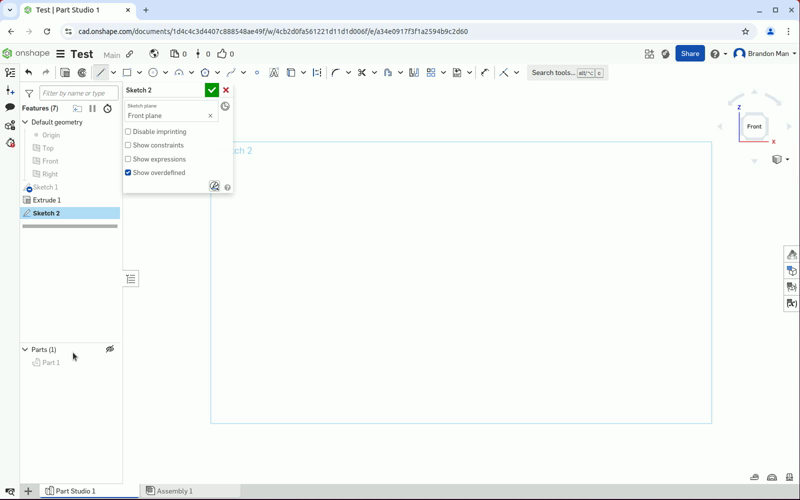
key_down(shift)
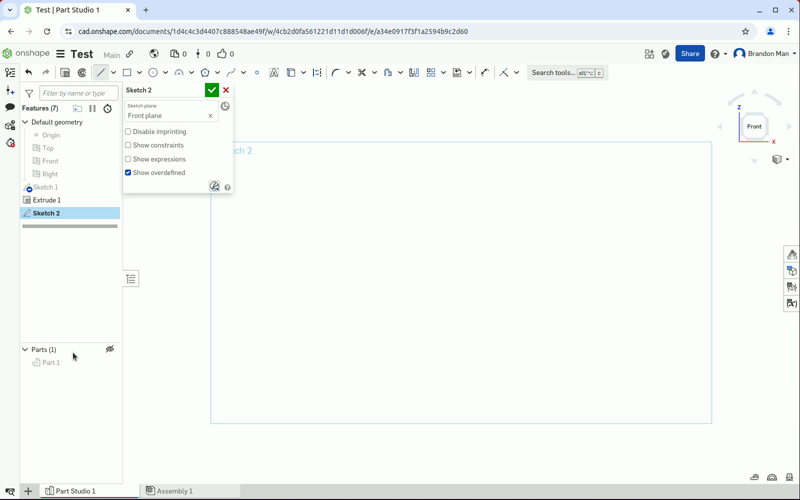
mouse_move(468, 347)
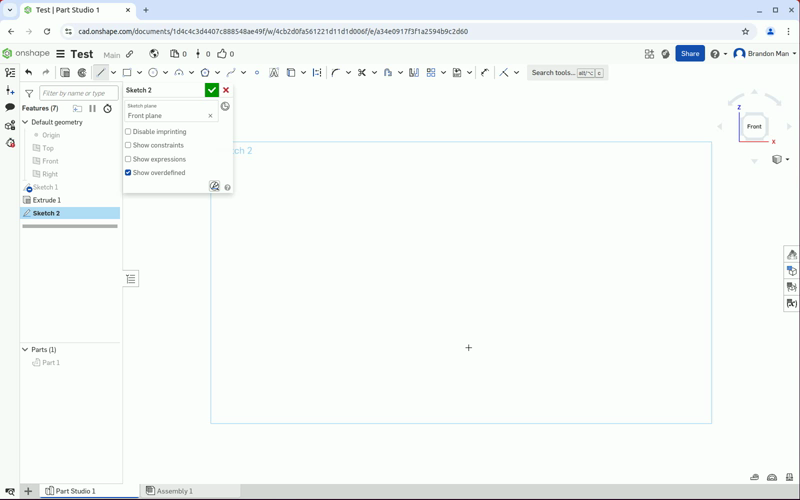
click(468, 347)
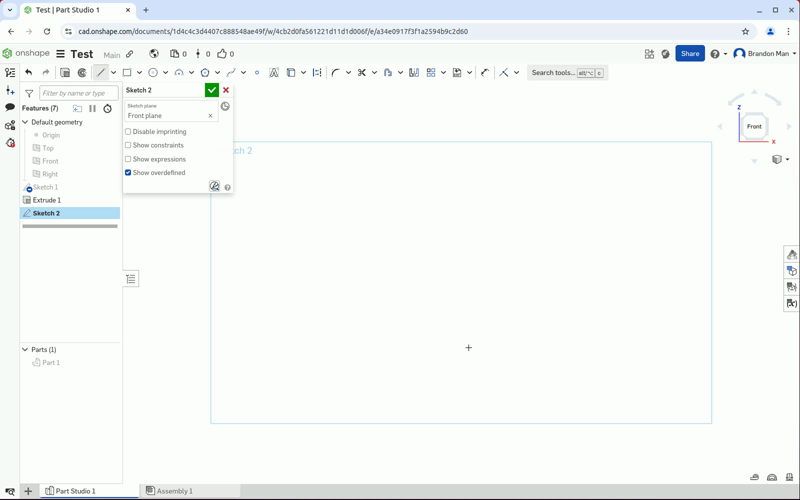
key_up(shift)
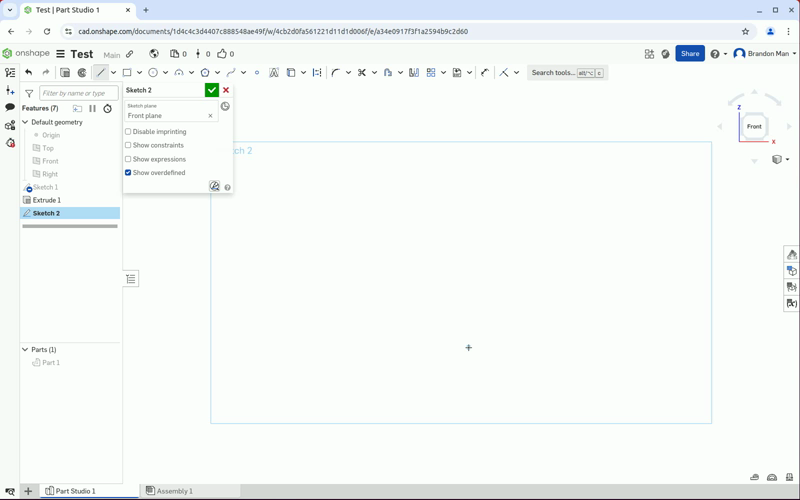
key_down(shift)
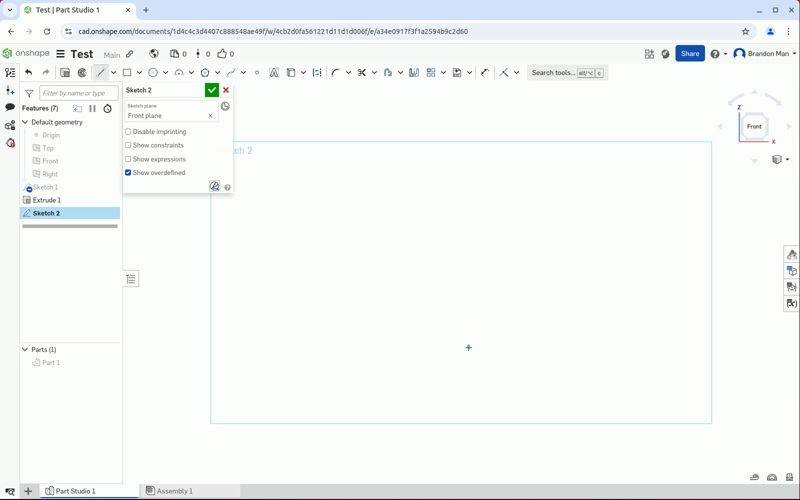
mouse_move(562, 347)
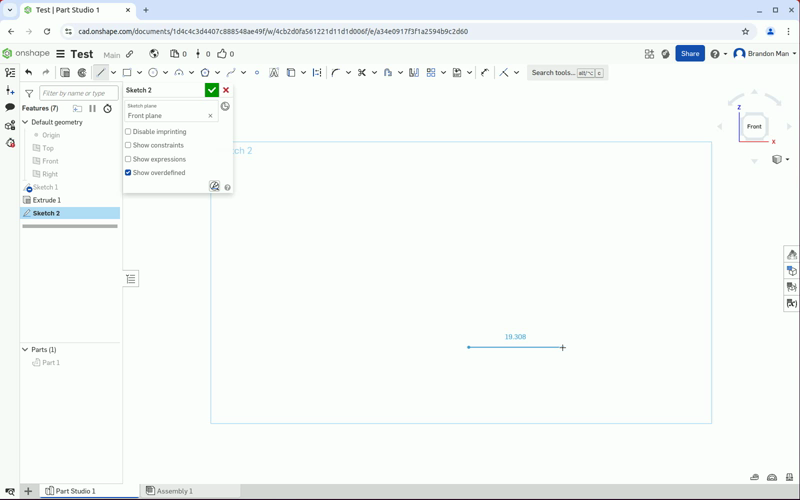
click(562, 347)
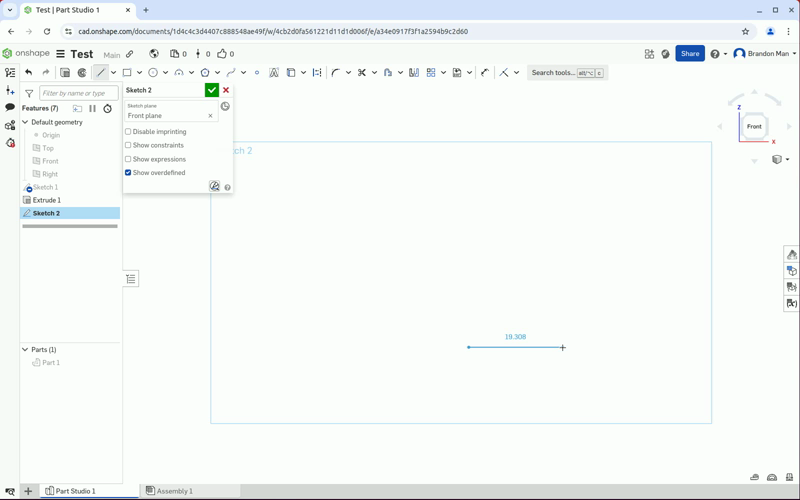
key_up(shift)
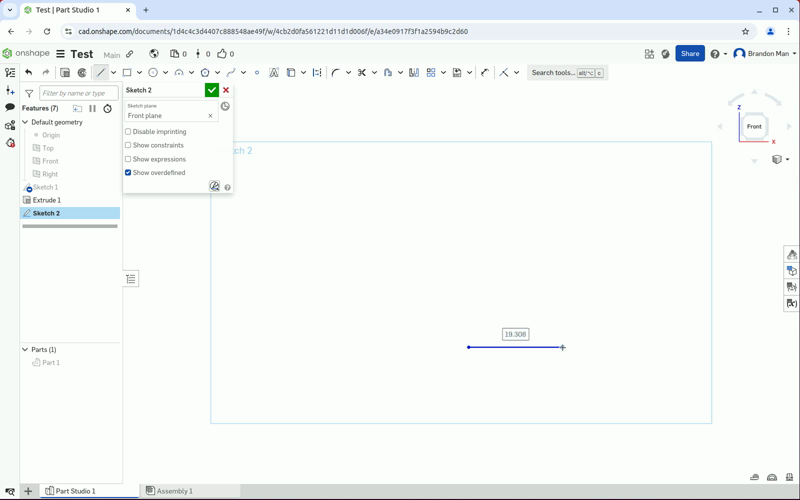
key_down(shift)
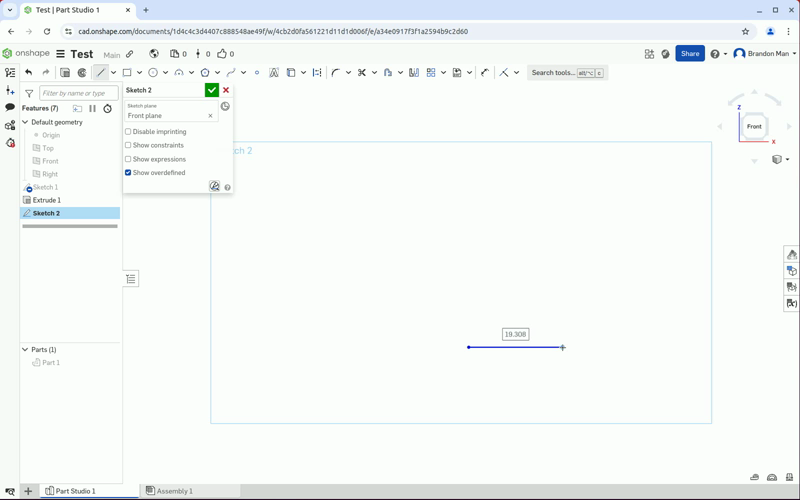
mouse_move(562, 196)
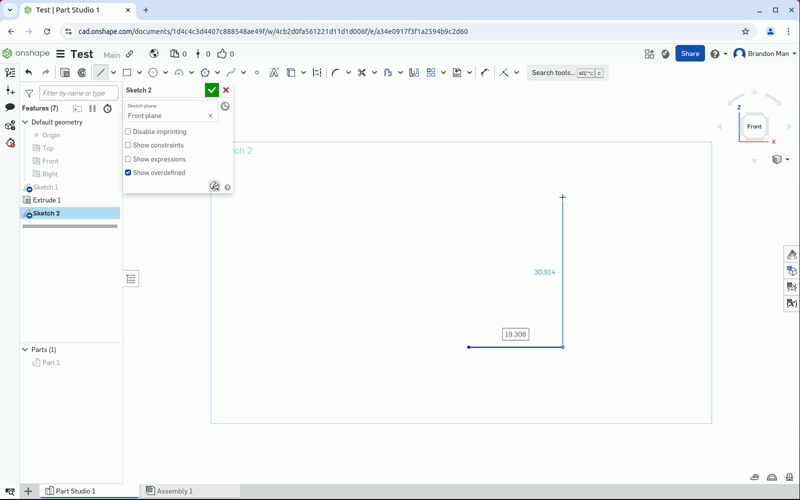
click(562, 196)
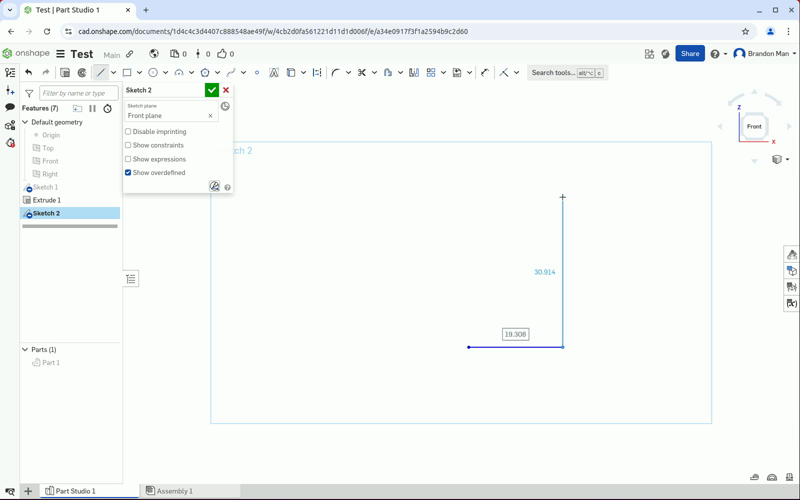
key_up(shift)
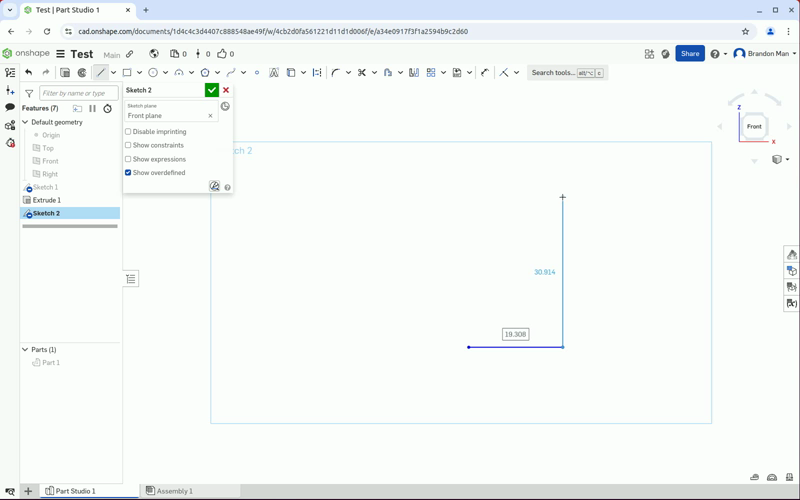
key_down(shift)
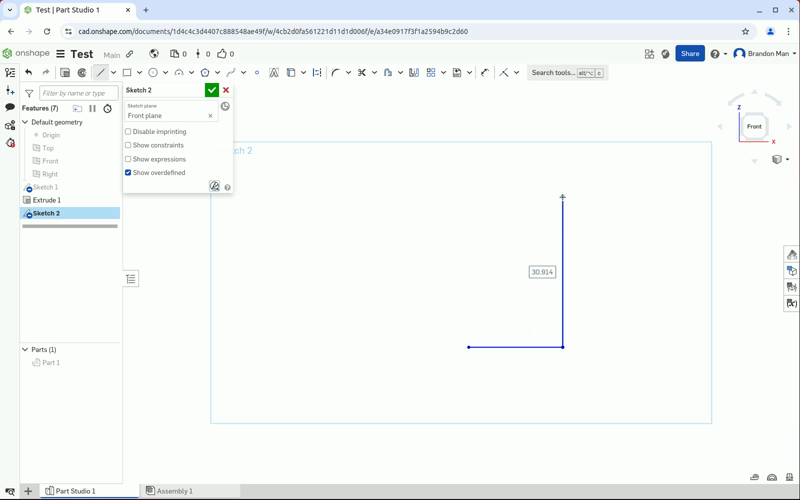
mouse_move(469, 196)
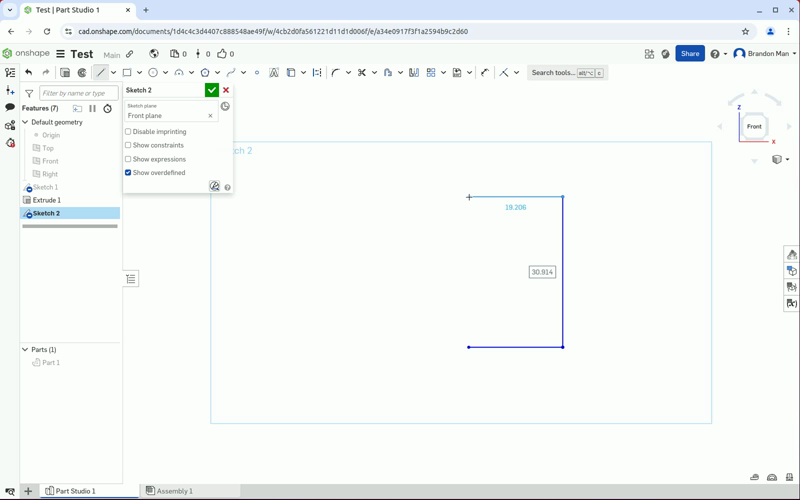
click(469, 196)
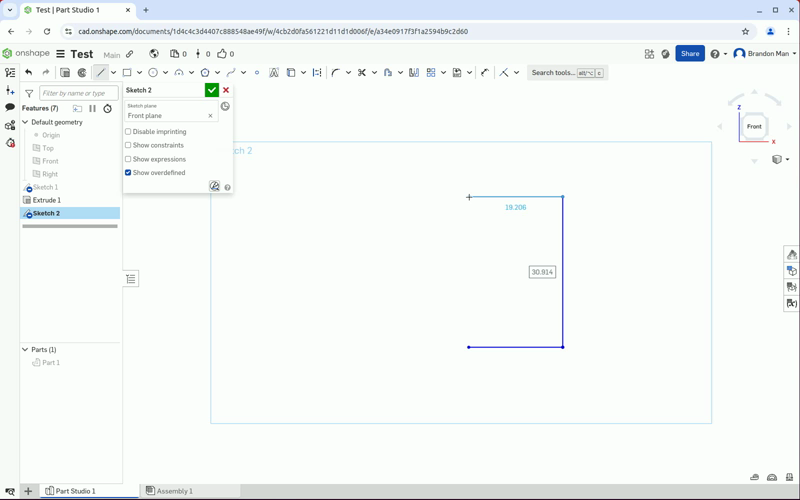
key_up(shift)
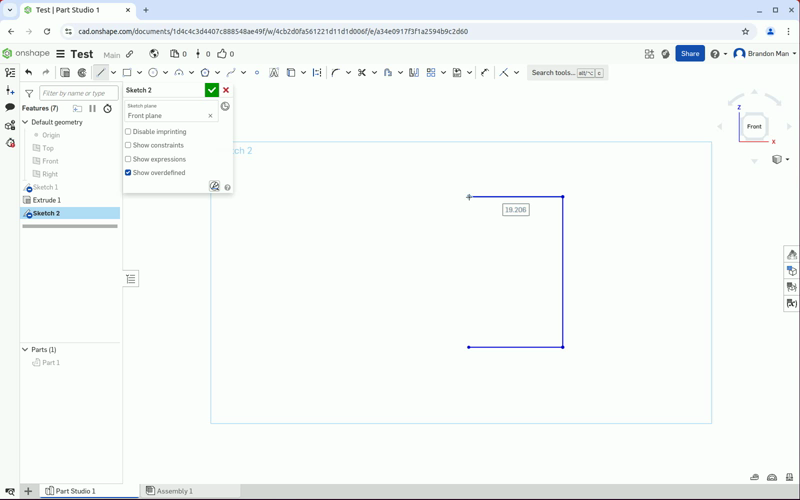
key_down(shift)
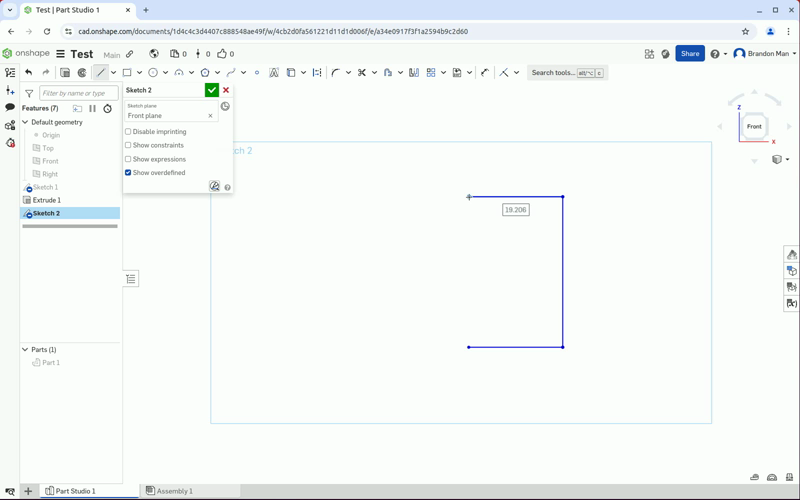
mouse_move(499, 196)
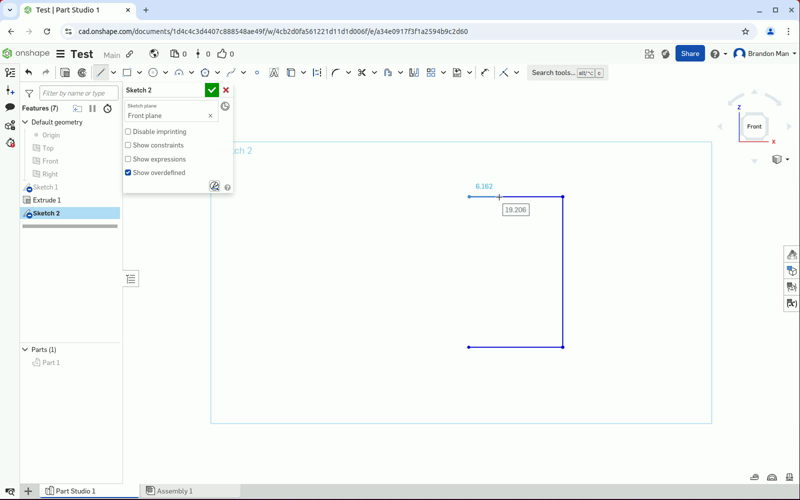
mouse_move(468, 241)
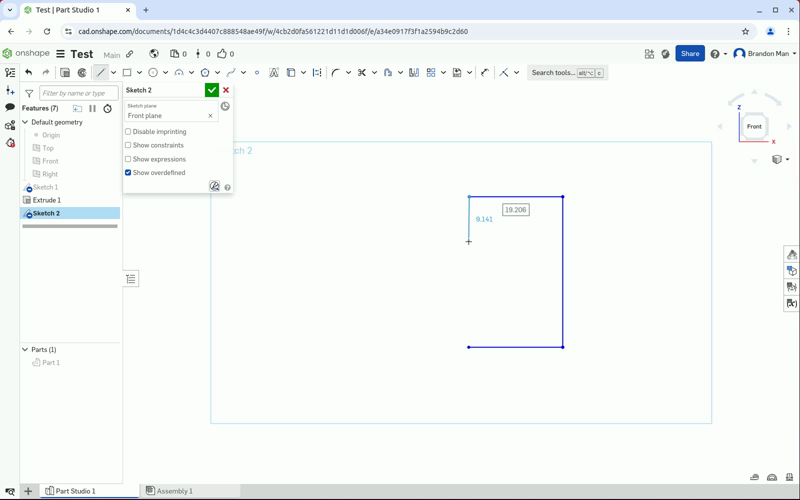
click(468, 241)
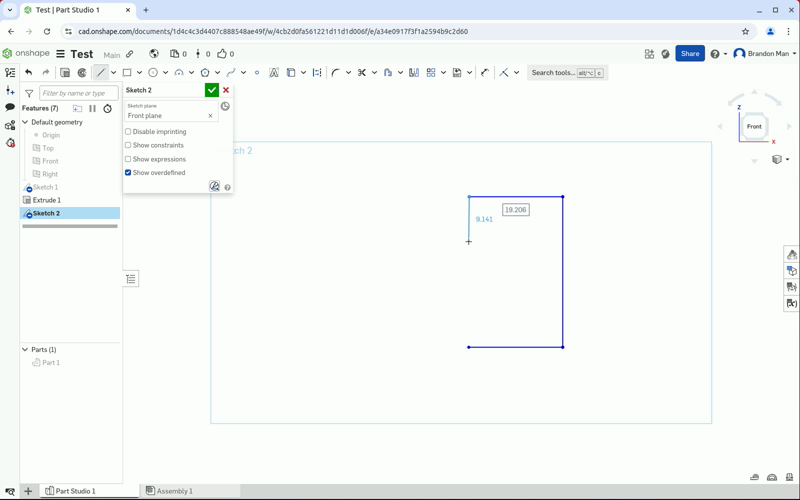
key_up(shift)
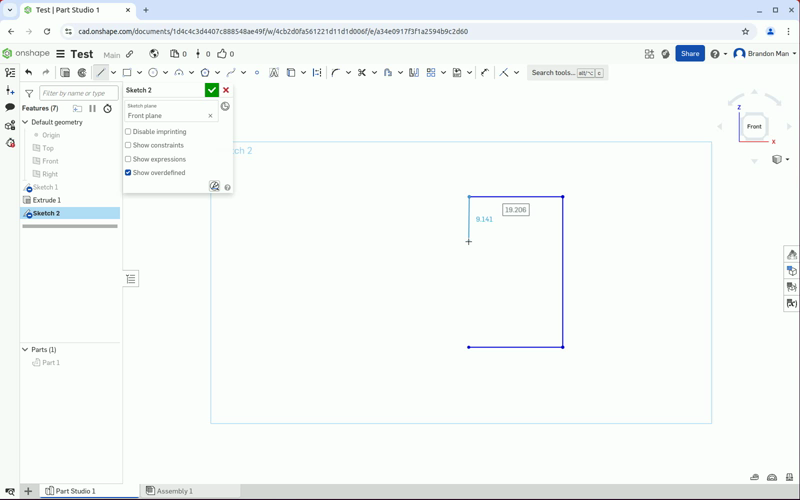
key(esc)
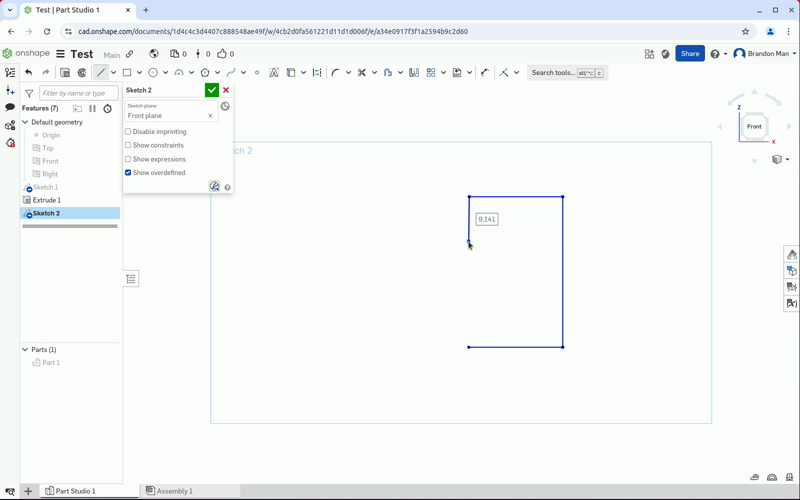
key(a)
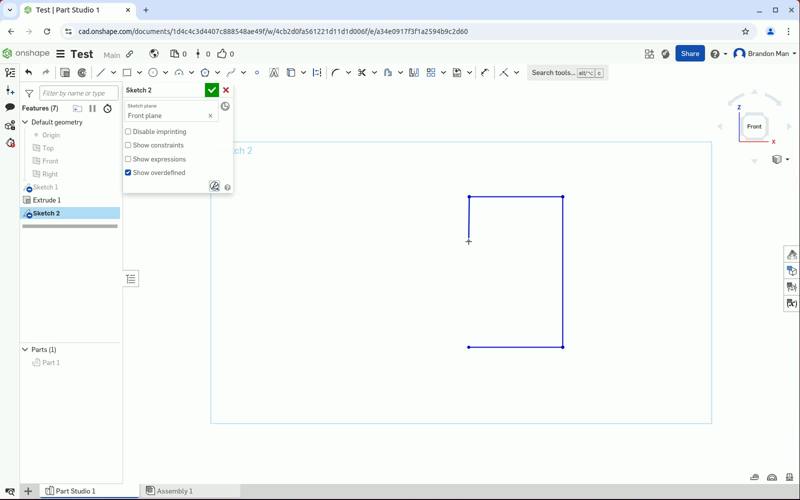
mouse_move(468, 241)
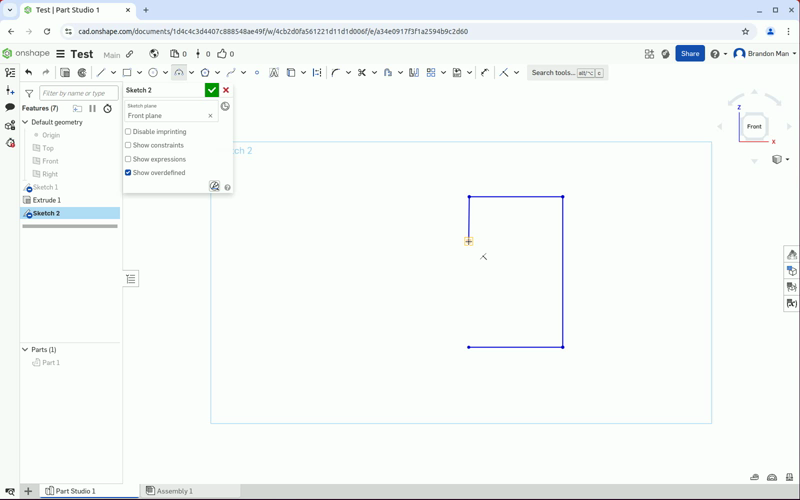
click(468, 241)
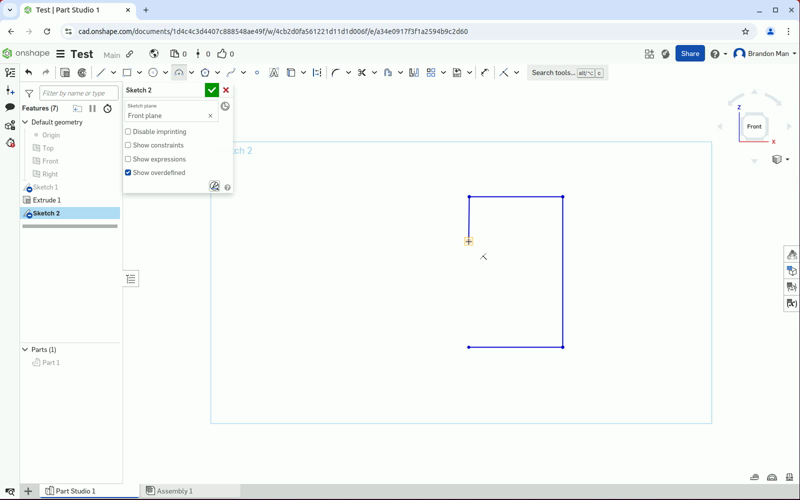
key_down(shift)
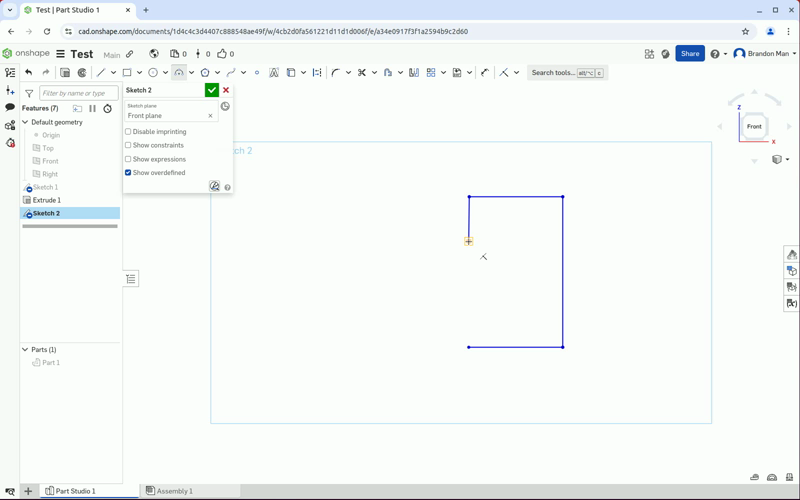
mouse_move(468, 325)
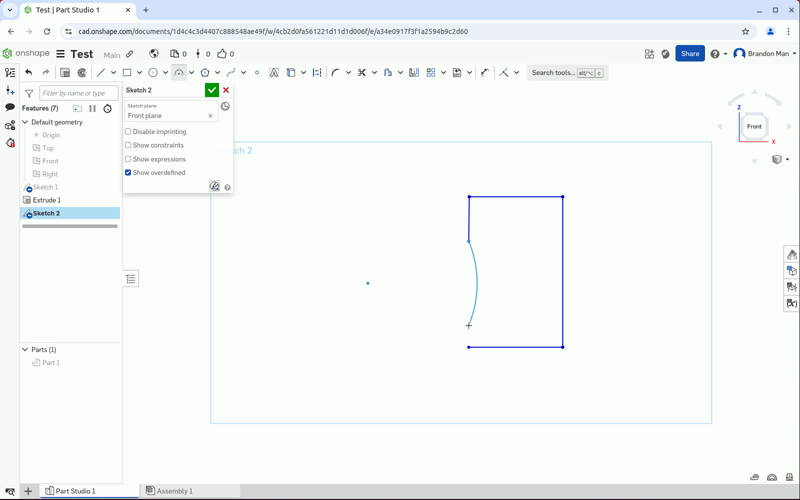
click(468, 325)
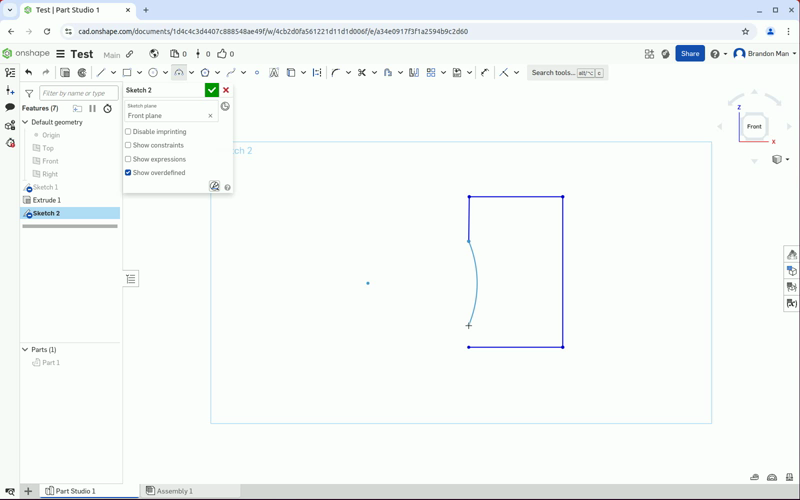
mouse_move(495, 283)
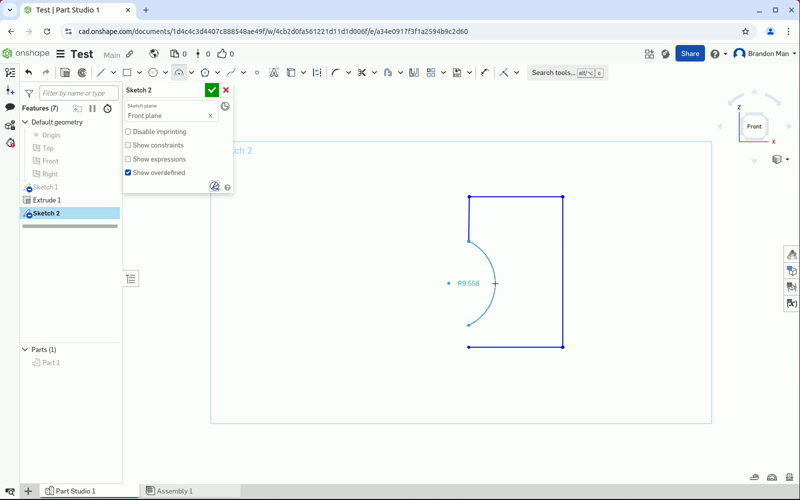
click(495, 283)
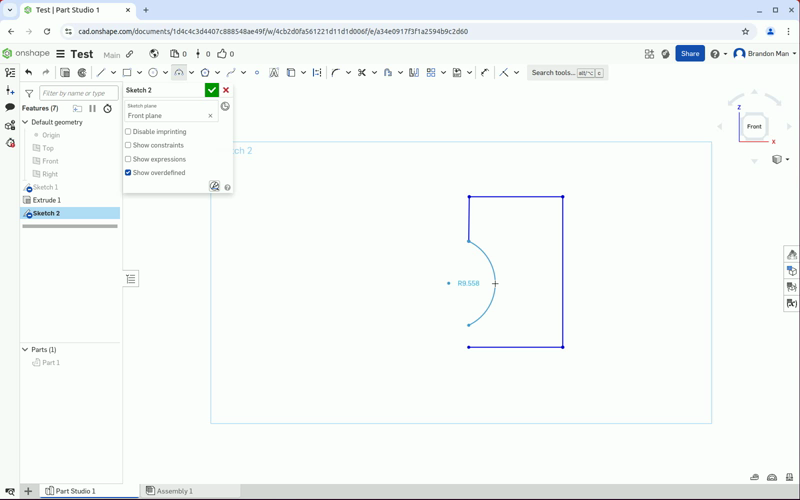
key_up(shift)
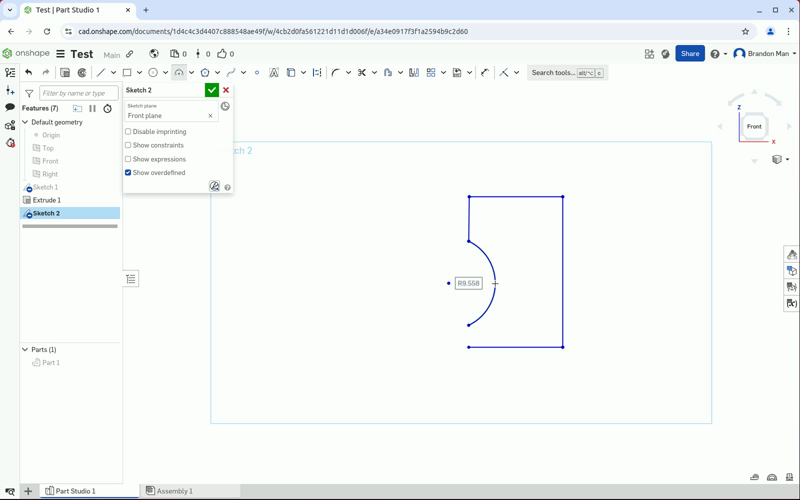
key(esc)
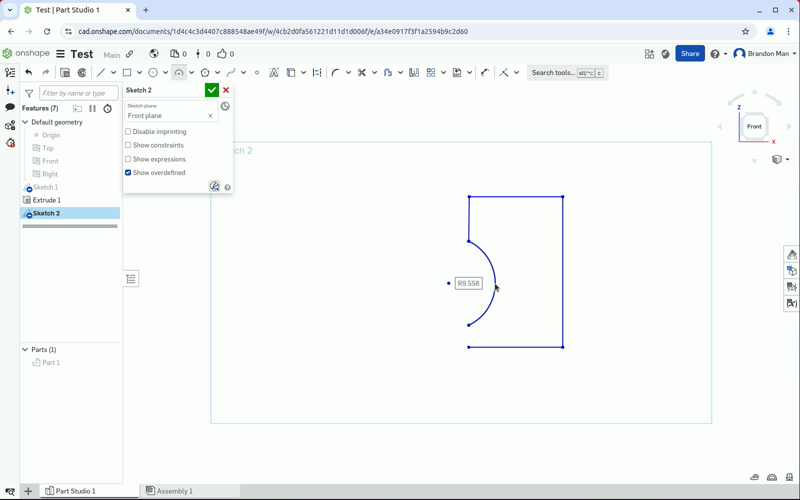
key(l)
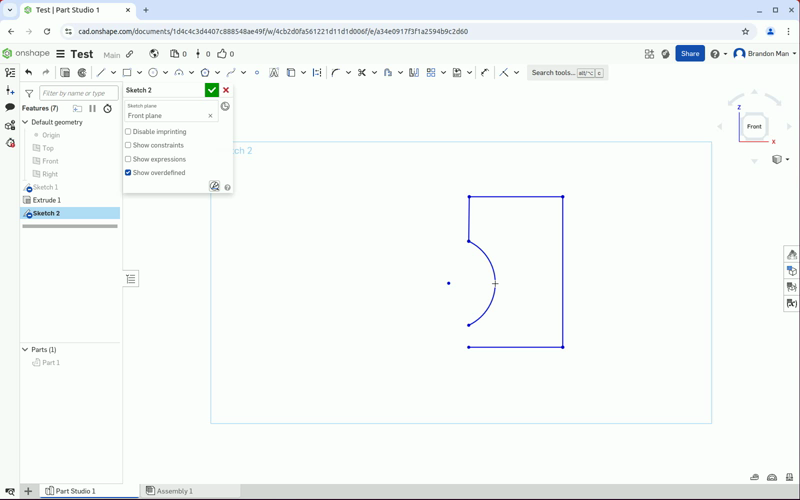
mouse_move(468, 325)
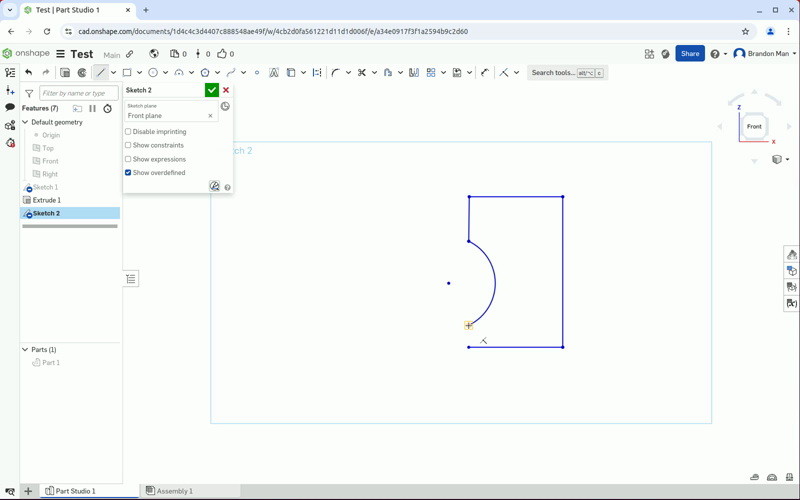
click(468, 325)
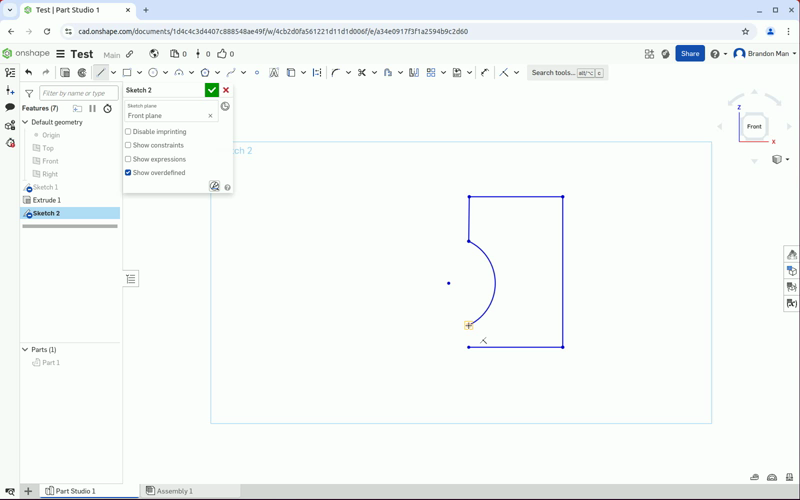
mouse_move(498, 325)
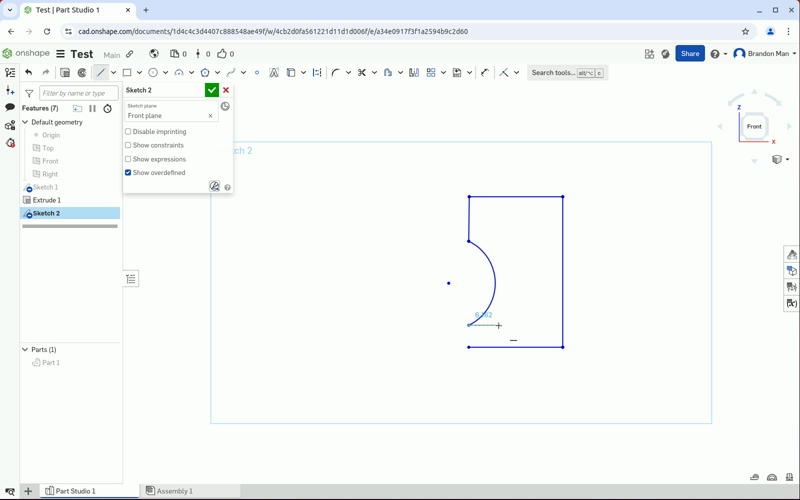
key_down(shift)
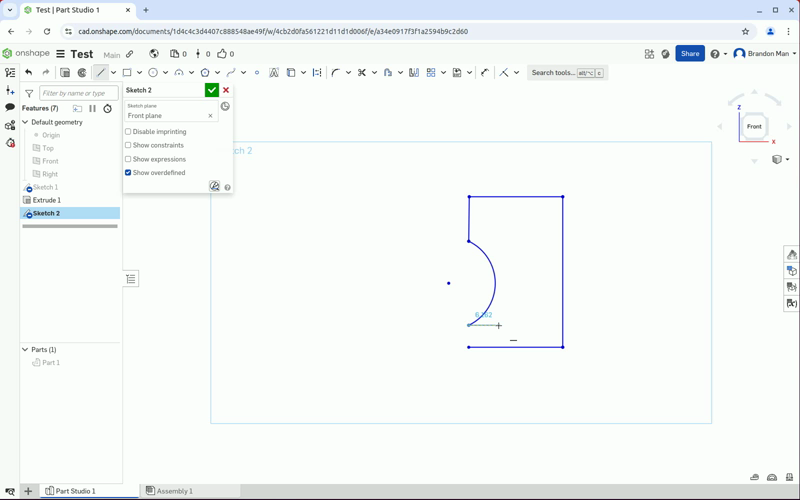
mouse_move(468, 347)
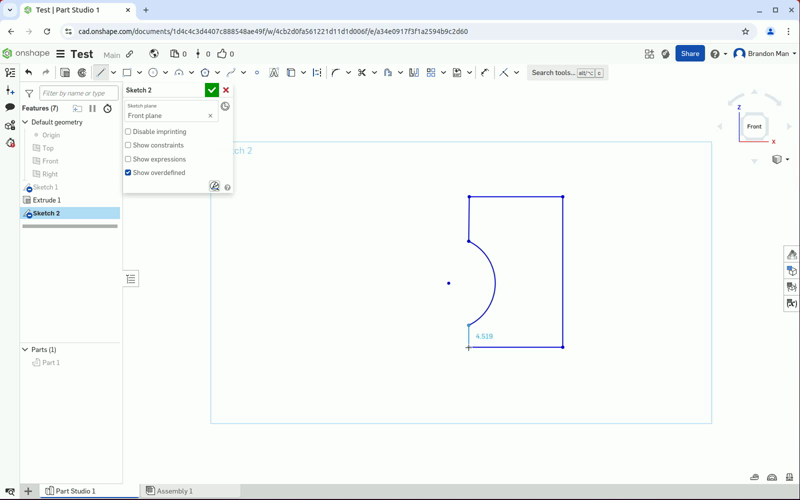
key_up(shift)
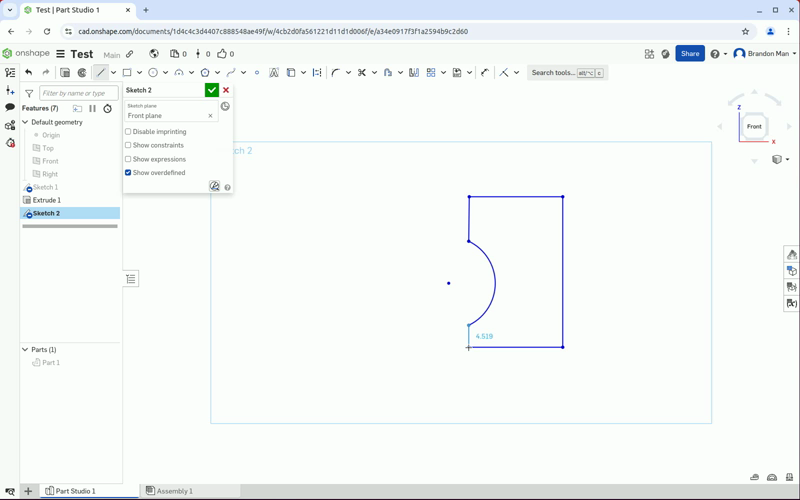
click(468, 347)
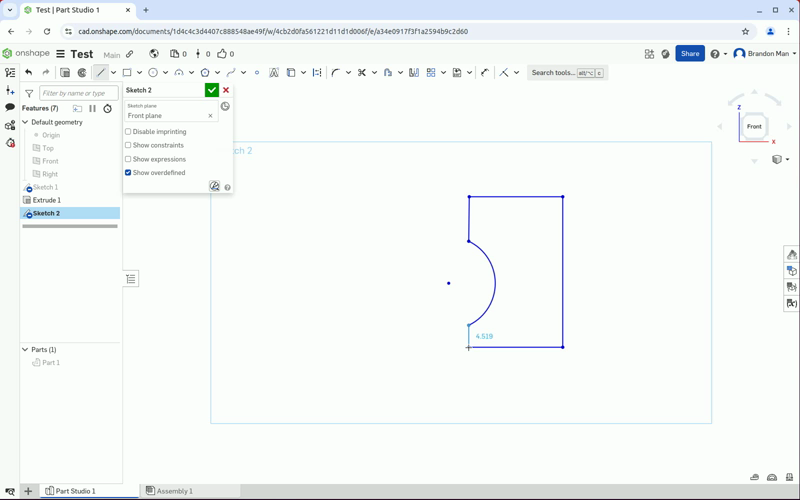
key(esc)
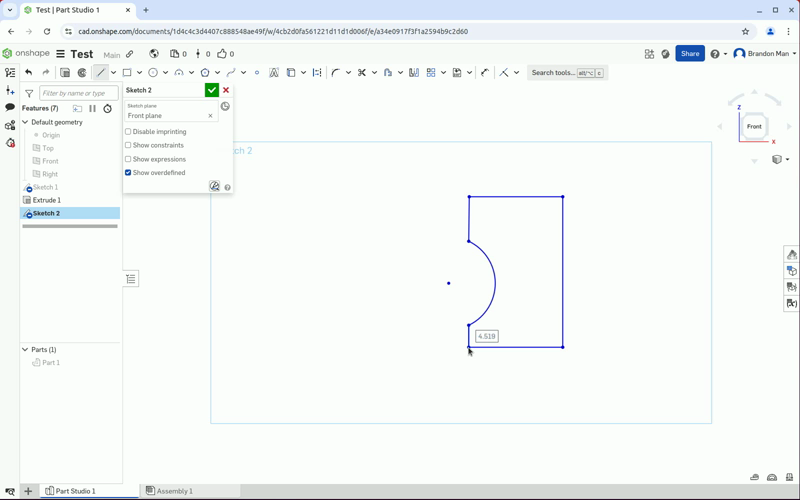
mouse_move(487, 217)
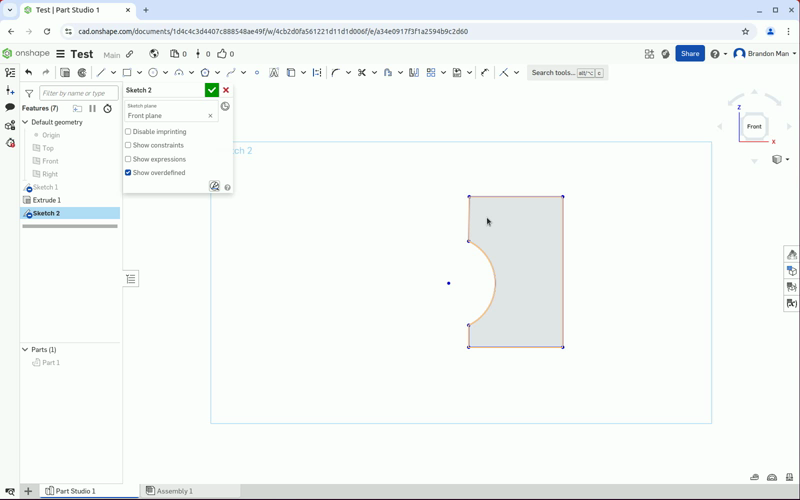
click(487, 217)
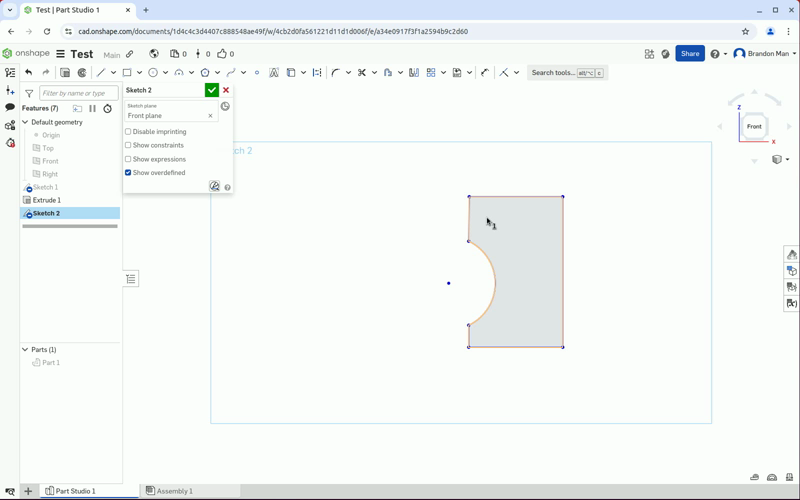
mouse_move(73, 352)
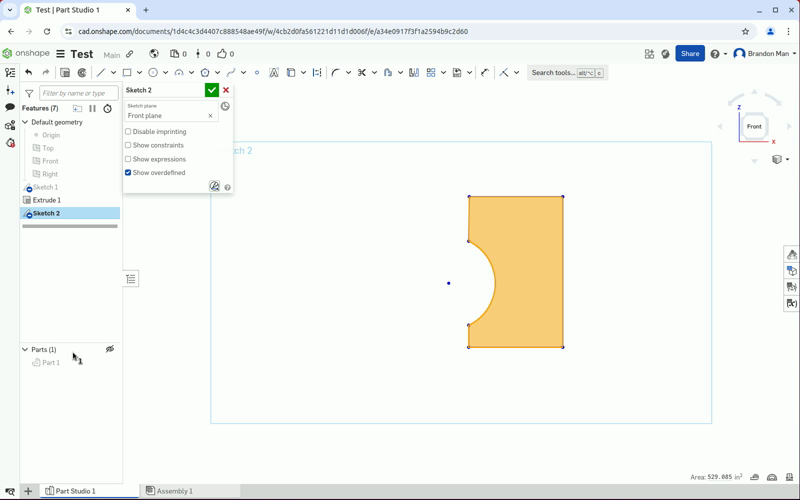
key(shift+y)
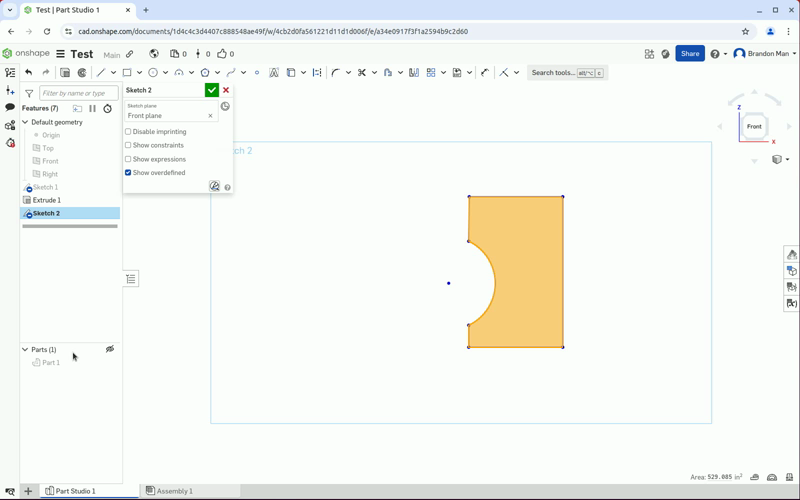
key(shift+e)
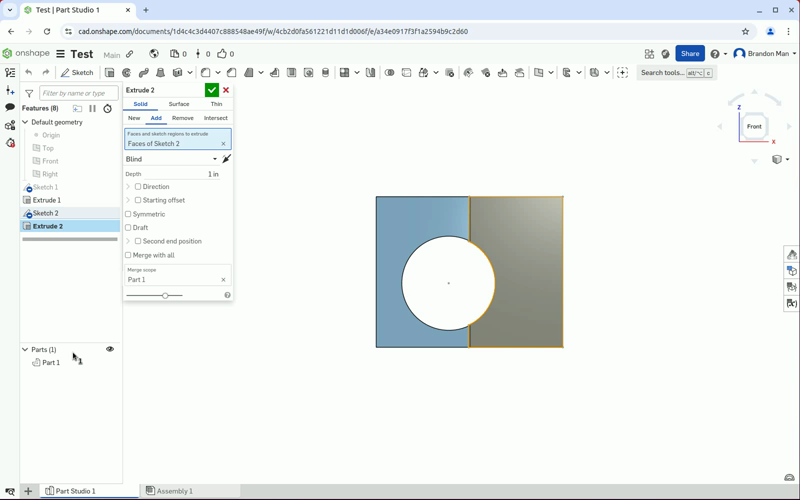
mouse_move(143, 106)
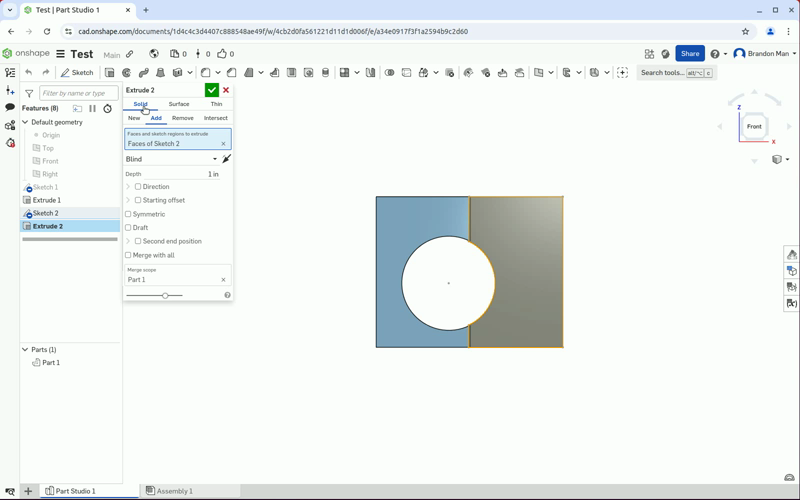
click(143, 106)
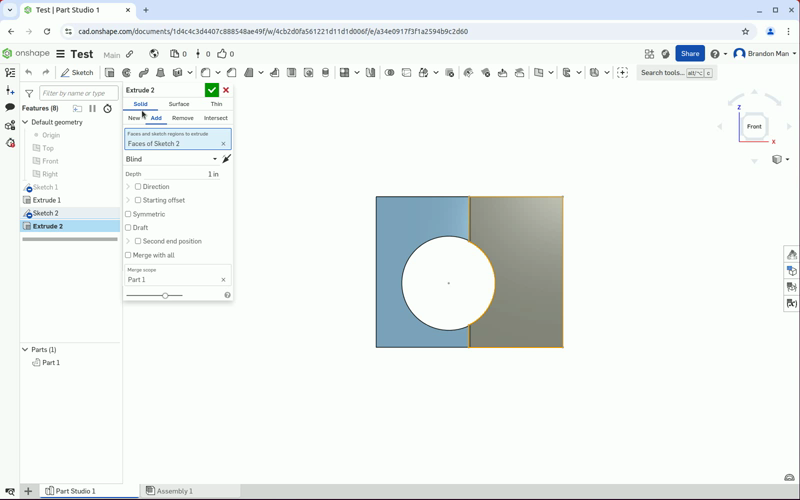
mouse_move(137, 120)
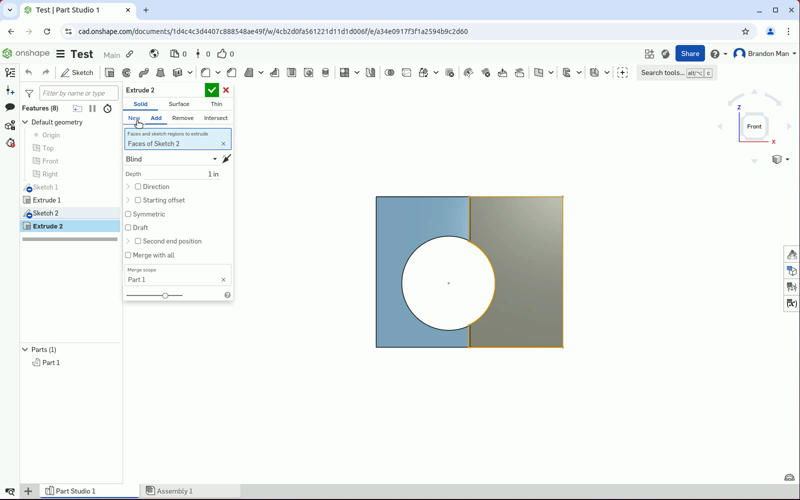
click(137, 120)
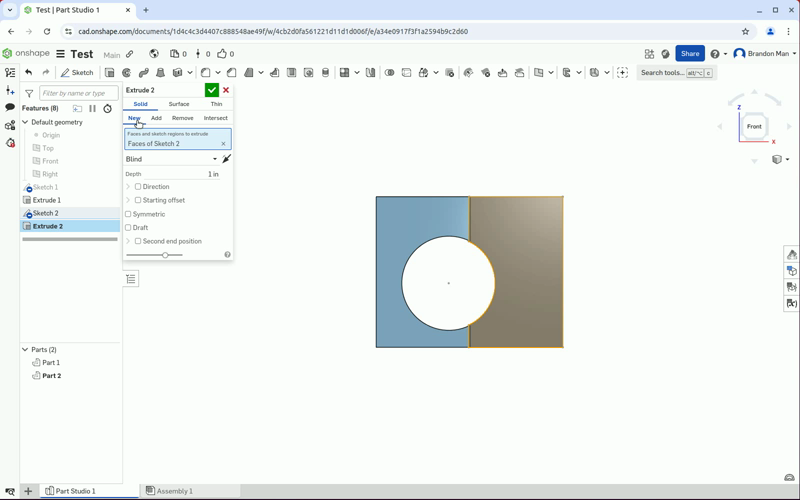
key(tab, 4)
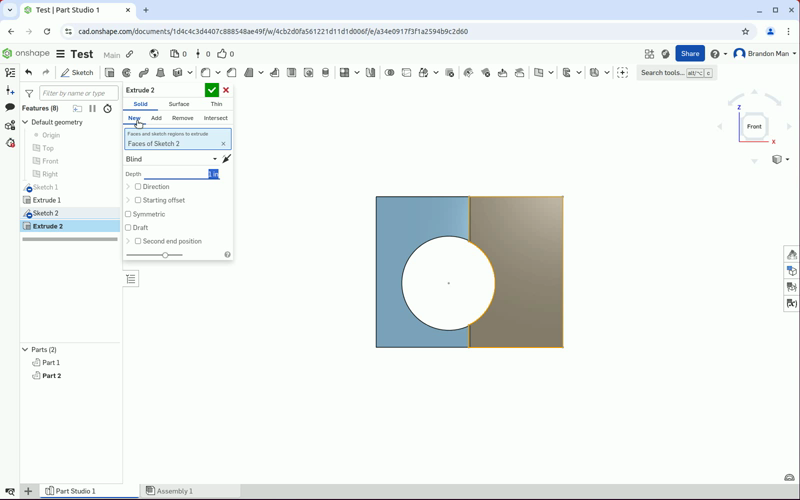
text(23.108)
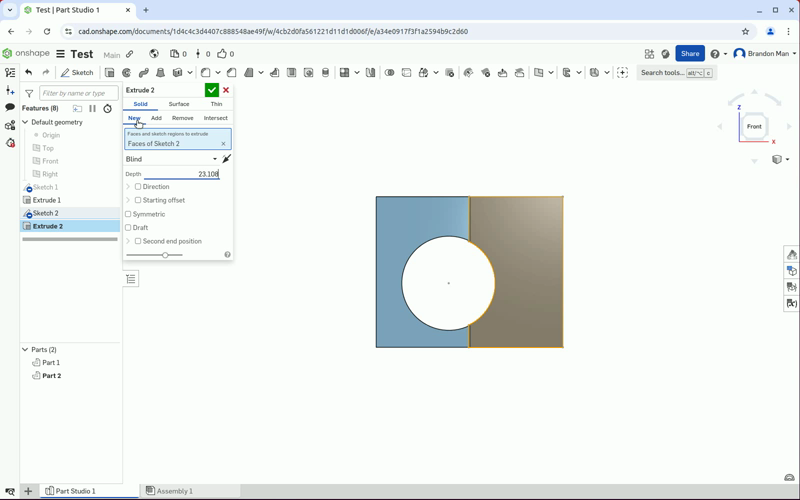
key(enter)
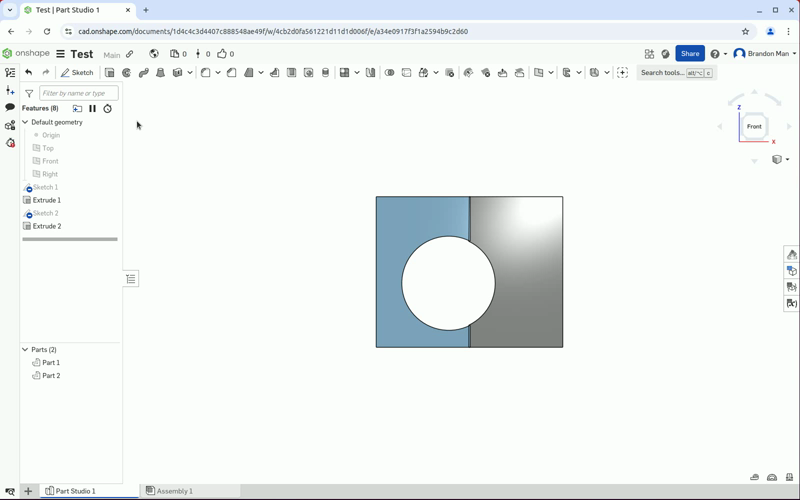
key(shift+h)
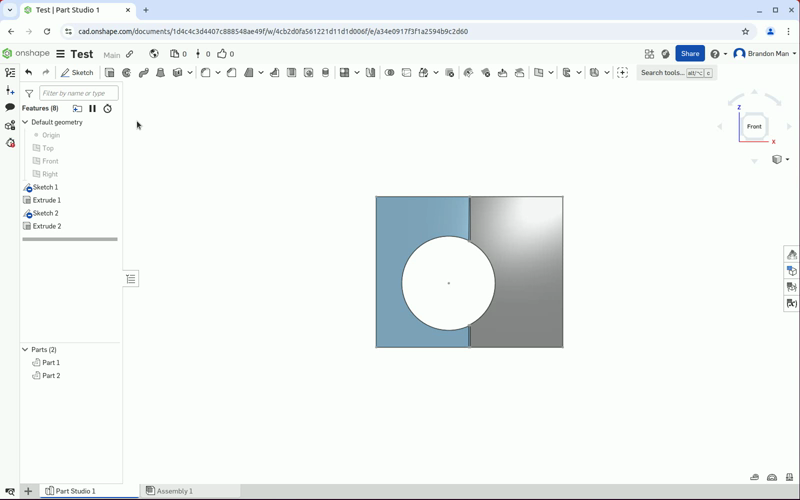
key(shift+h)
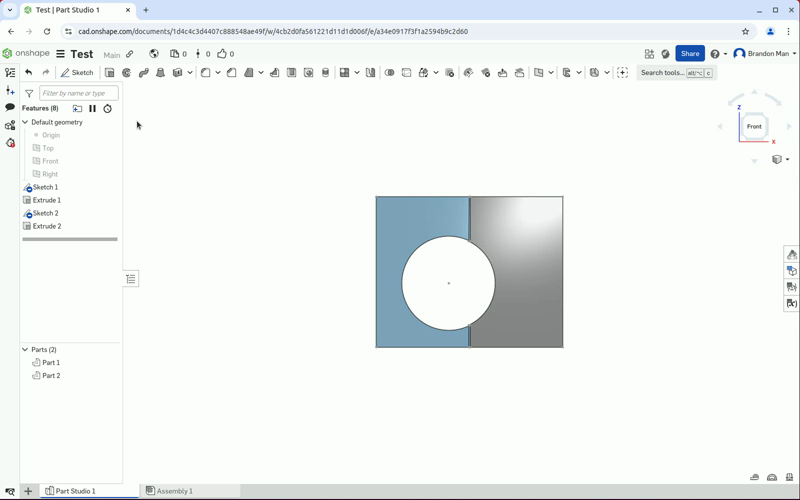
key(shift+7)
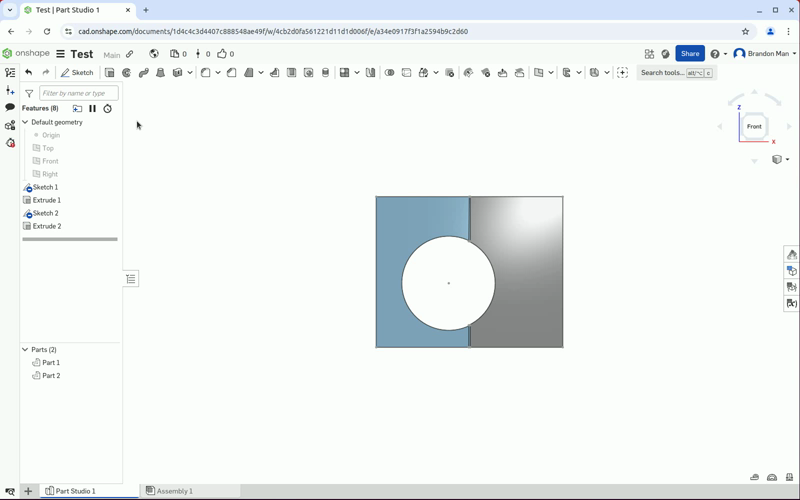
key(left, 2)
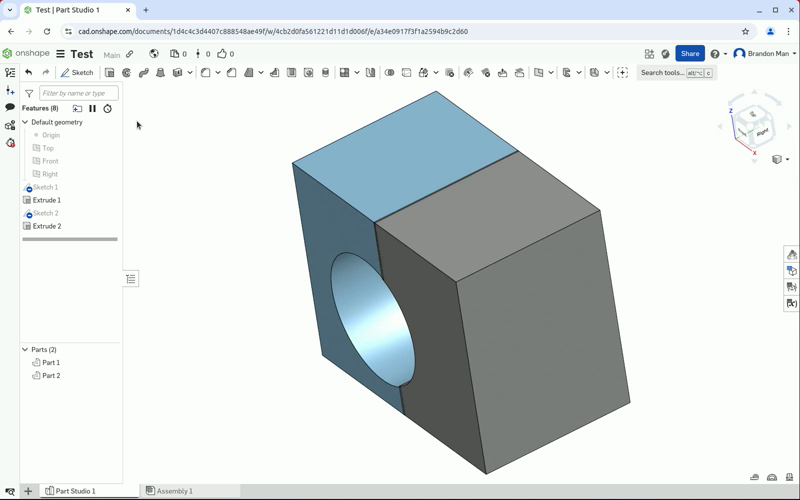
key(down, 2)
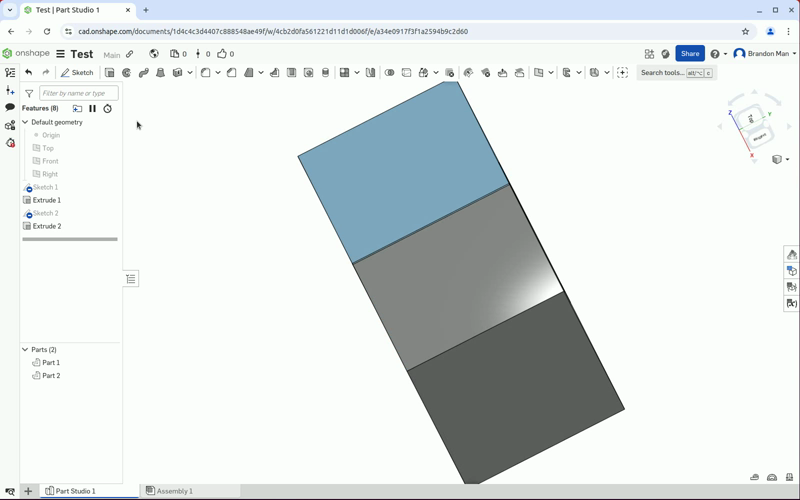
key(up, 2)
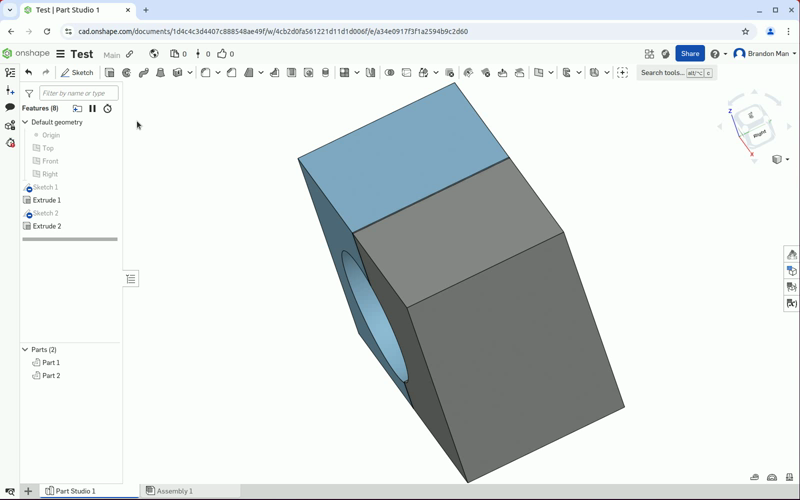
key(right, 2)
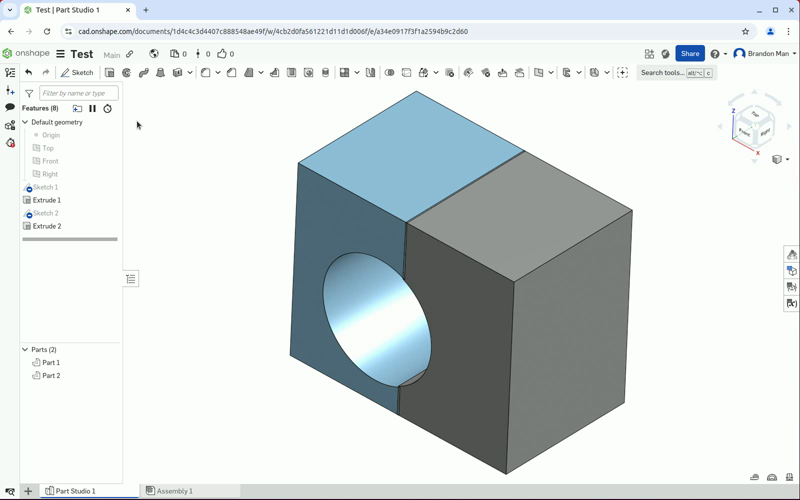
mouse_move(73, 189)
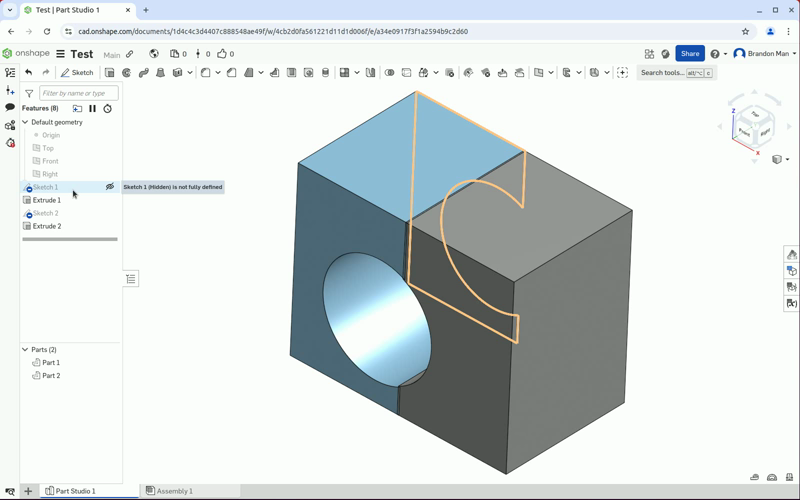
click(73, 189)